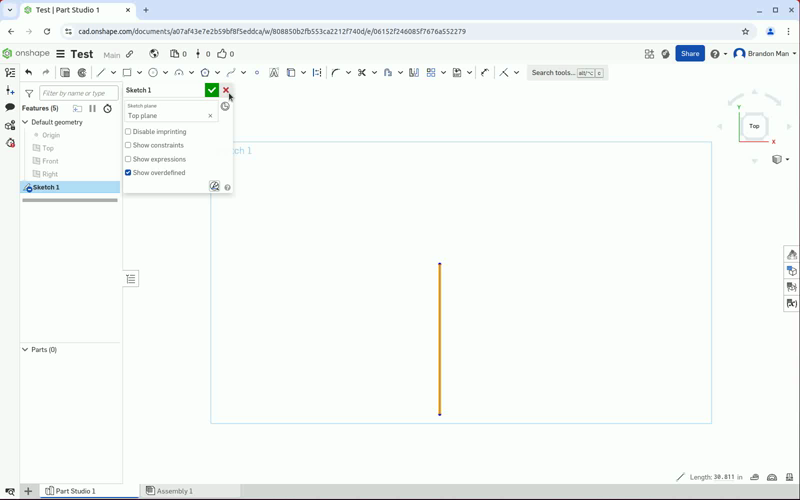
key(shift+h)
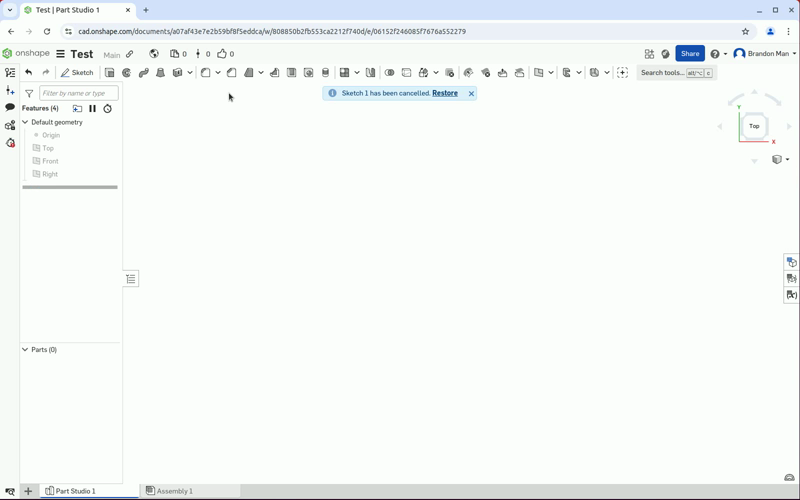
mouse_move(73, 352)
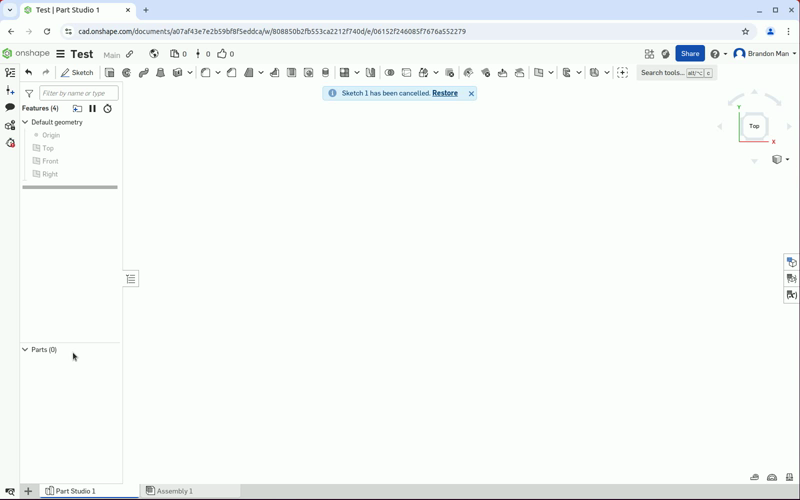
key(y)
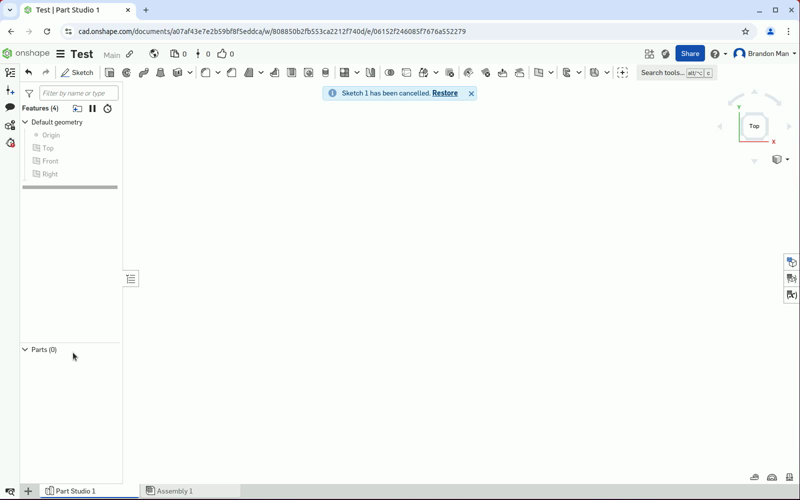
key(shift+p)
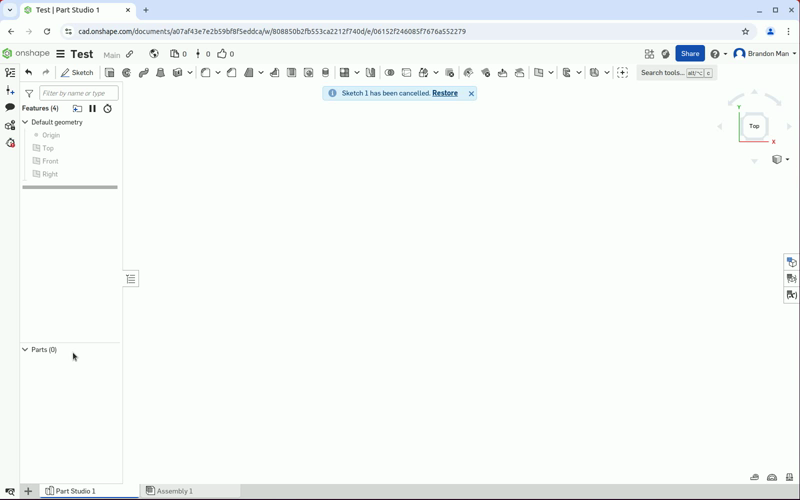
key(space)
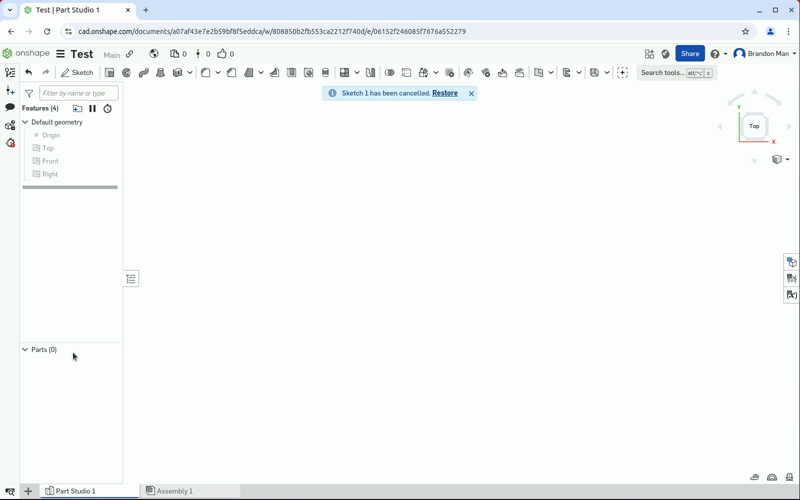
key_down(shift)
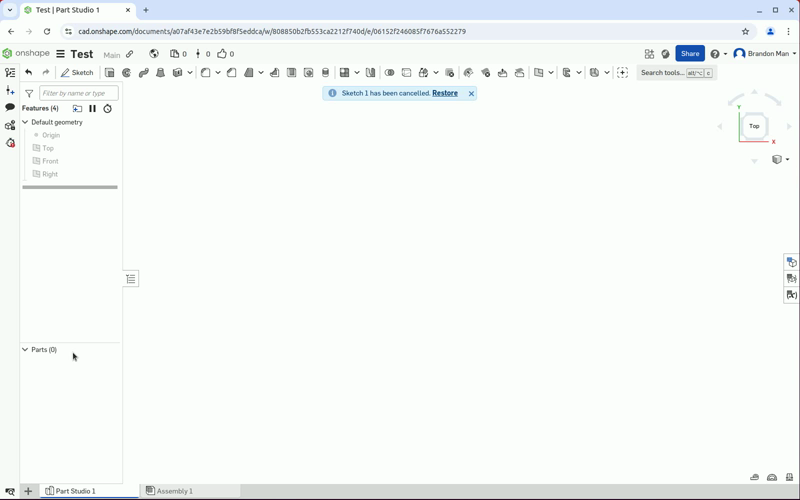
key(up)
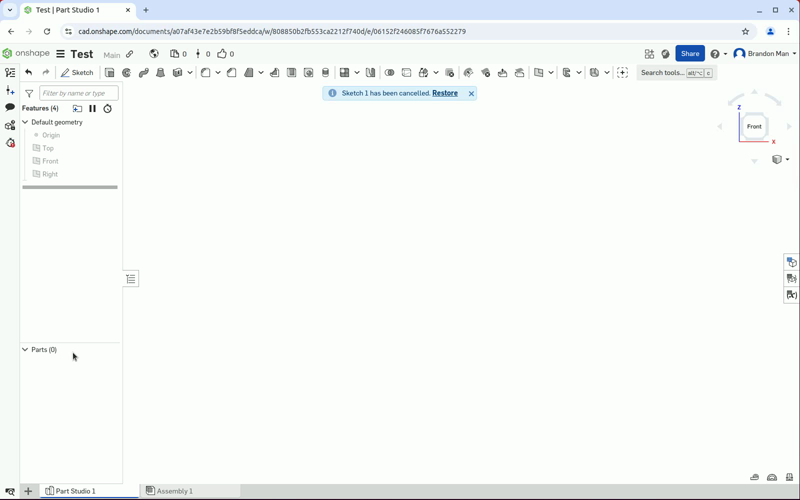
key_up(shift)
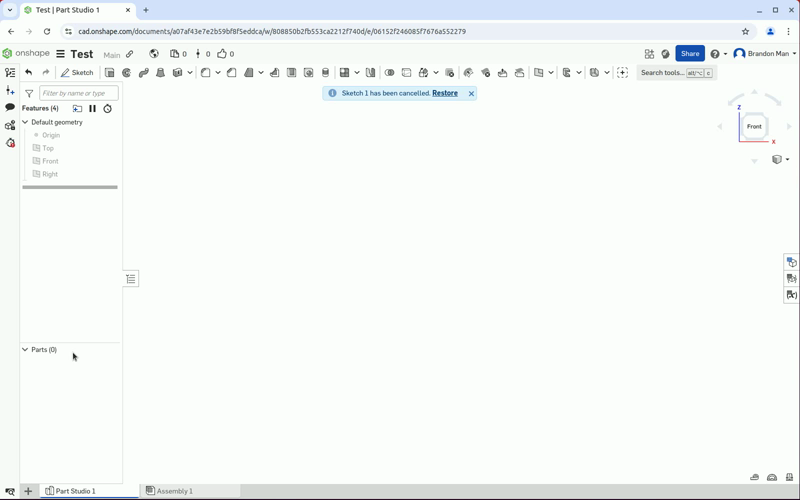
mouse_move(73, 352)
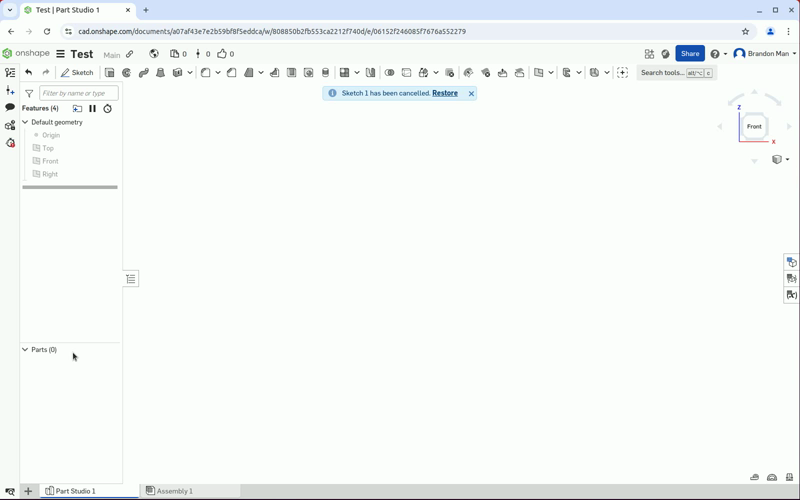
key(shift+y)
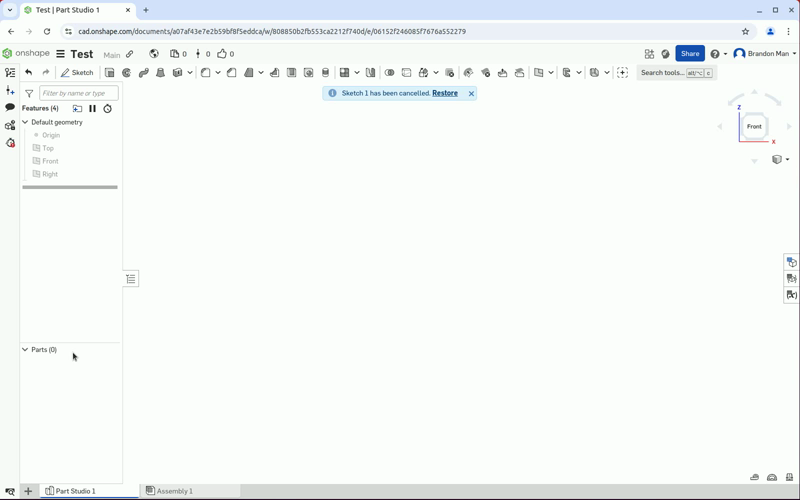
key(shift+s)
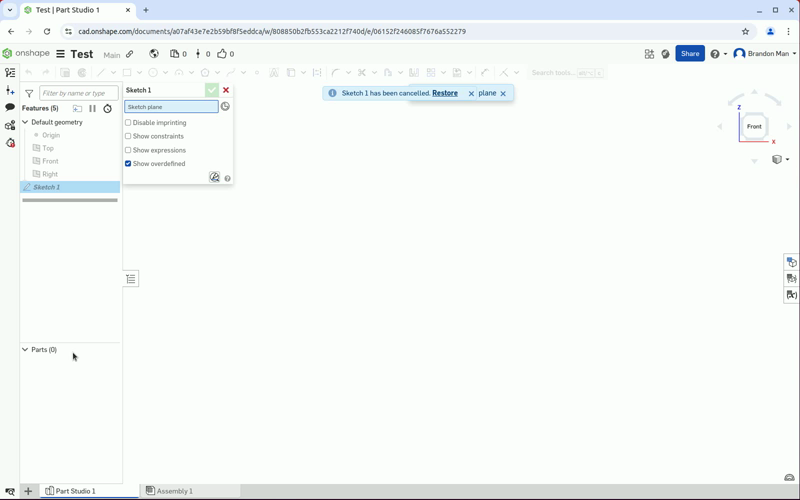
mouse_move(73, 163)
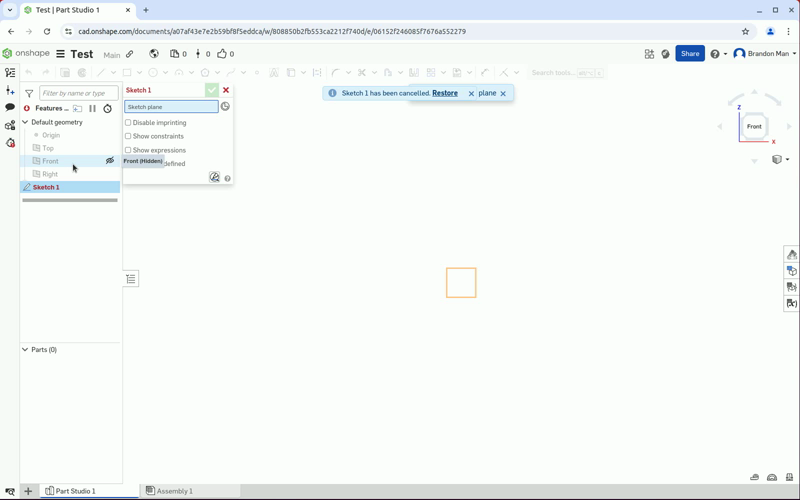
click(73, 163)
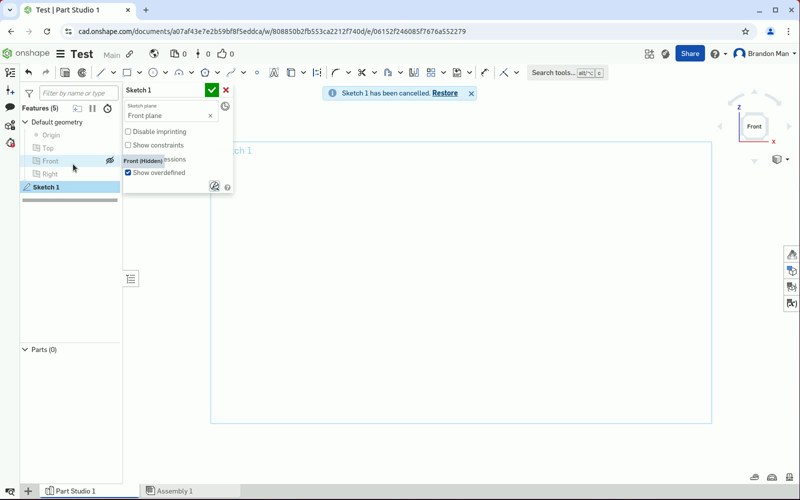
mouse_move(73, 352)
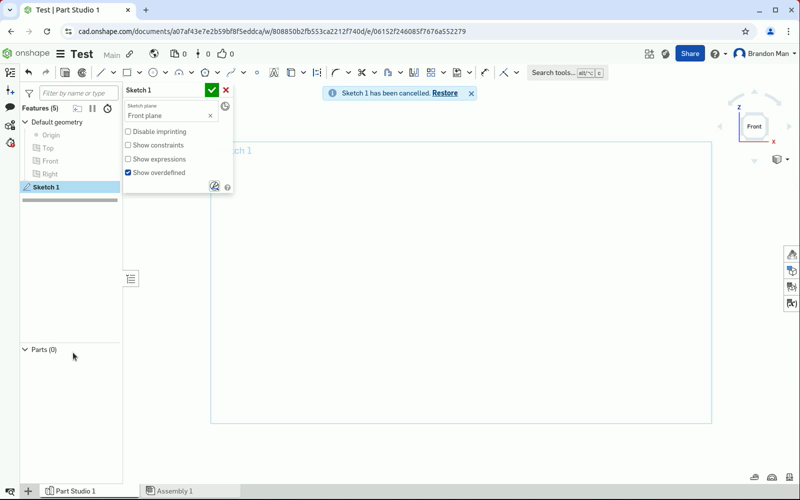
key(y)
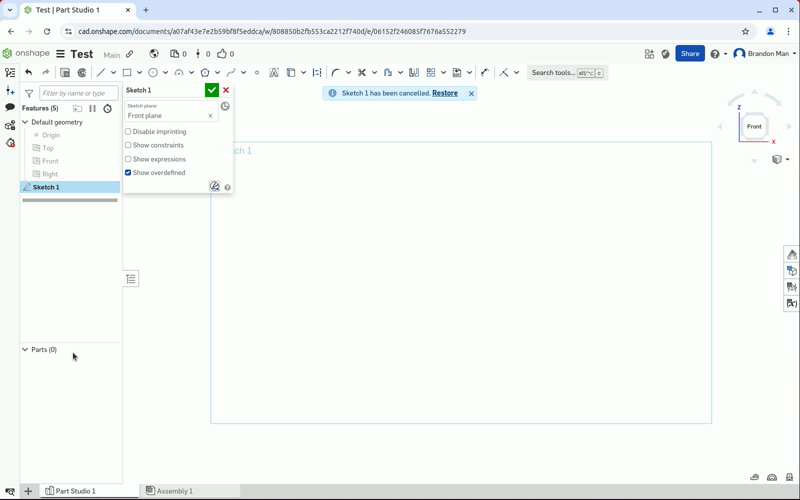
key(l)
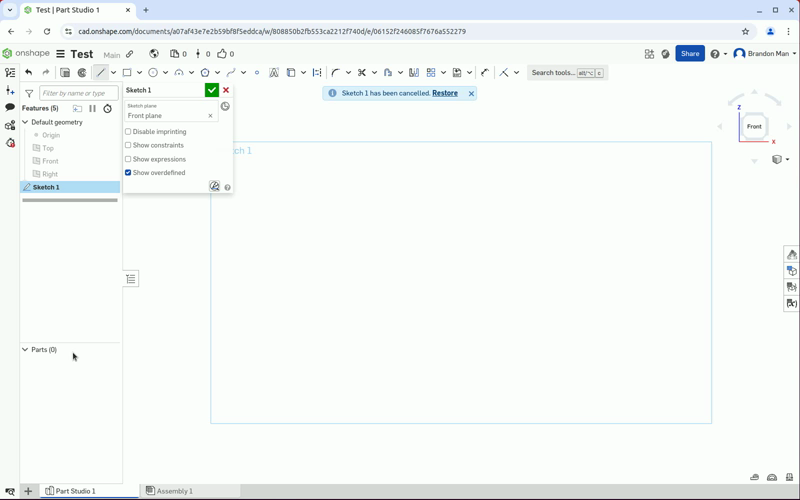
key_down(shift)
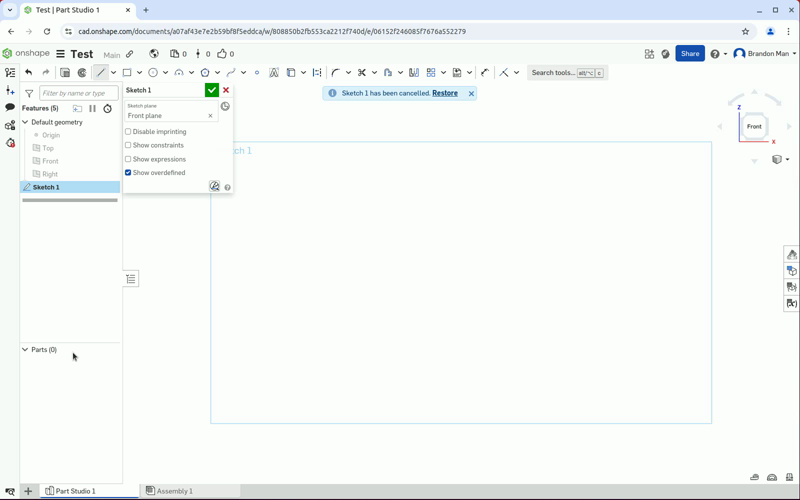
mouse_move(370, 373)
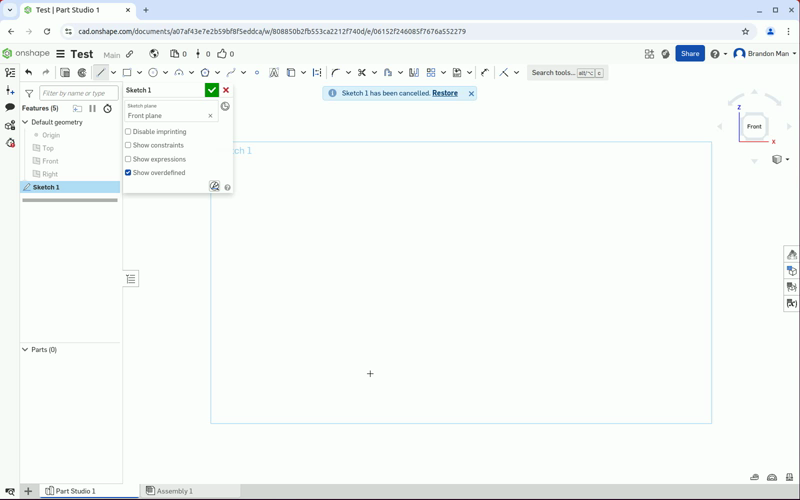
click(370, 373)
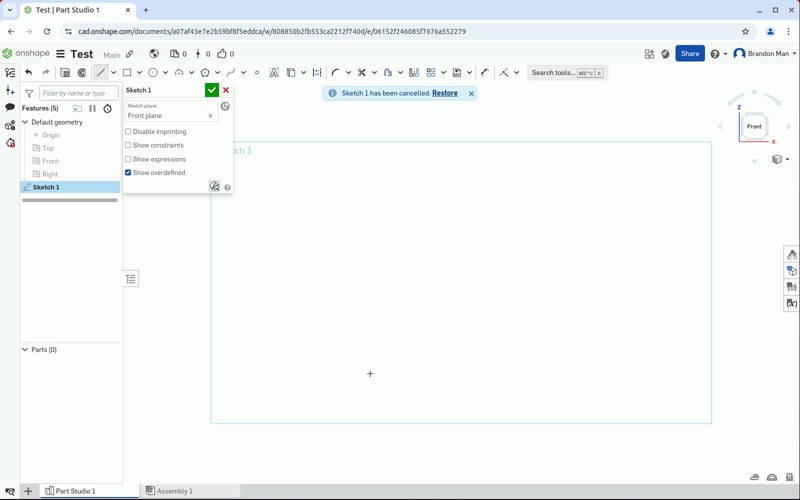
key_up(shift)
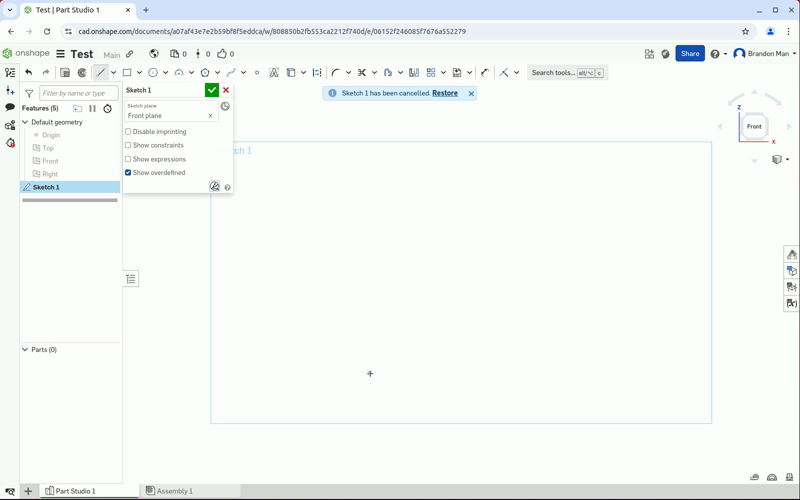
key_down(shift)
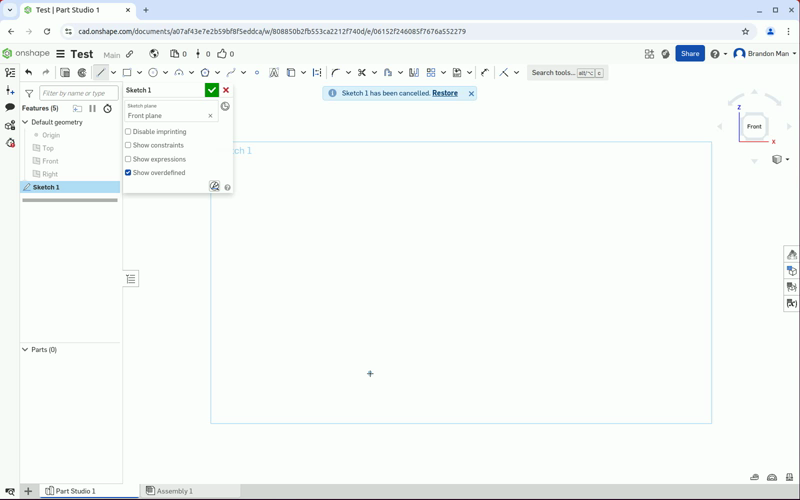
mouse_move(550, 373)
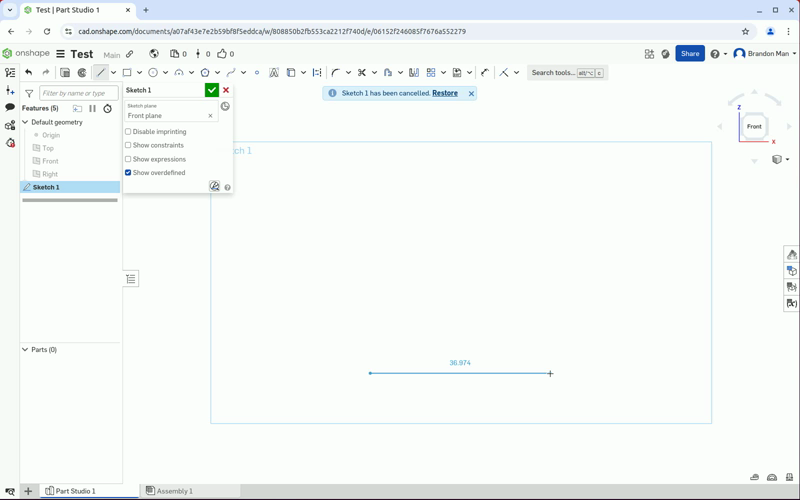
click(550, 373)
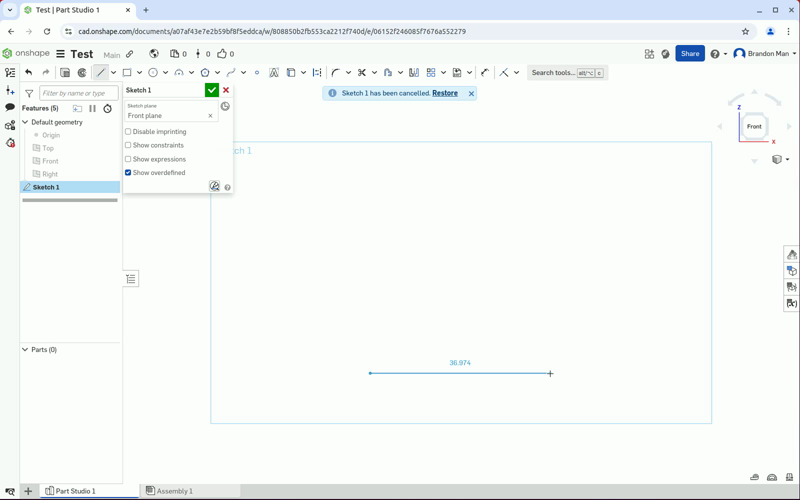
key_up(shift)
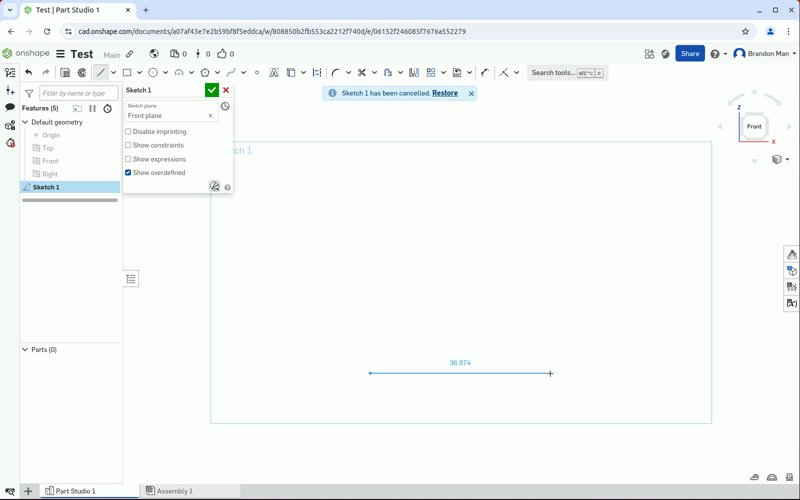
key_down(shift)
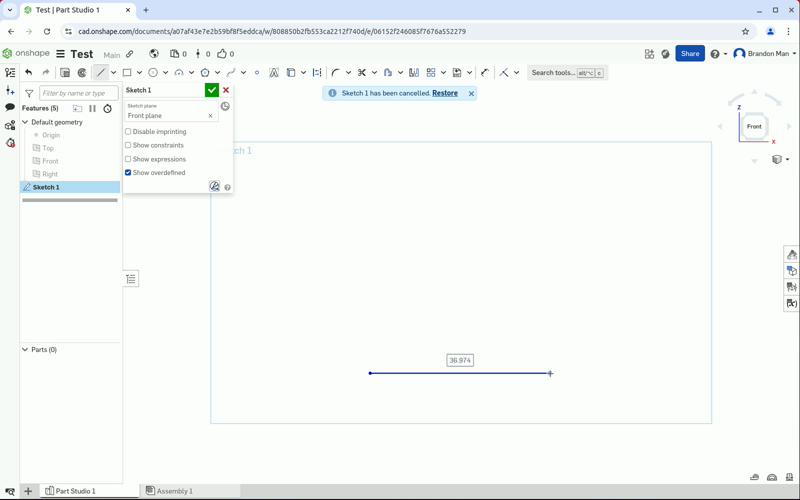
mouse_move(550, 193)
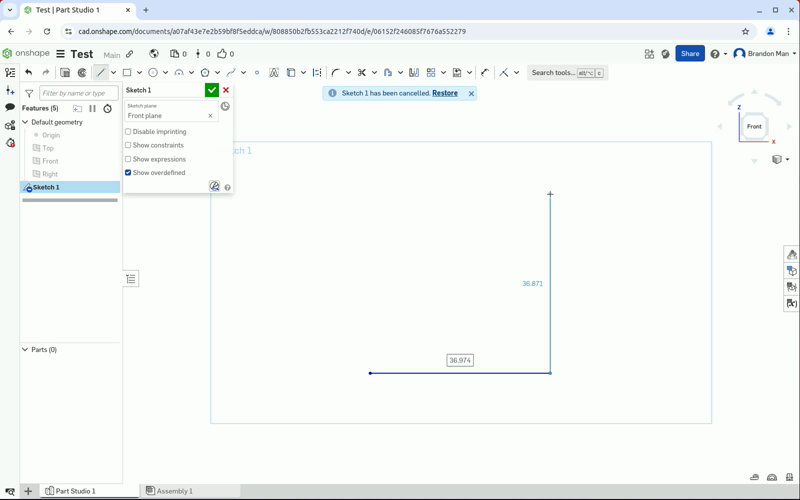
click(550, 193)
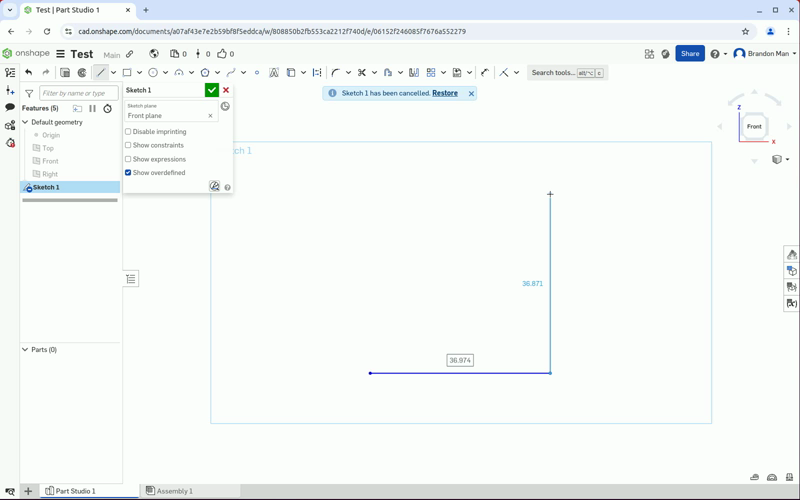
key_up(shift)
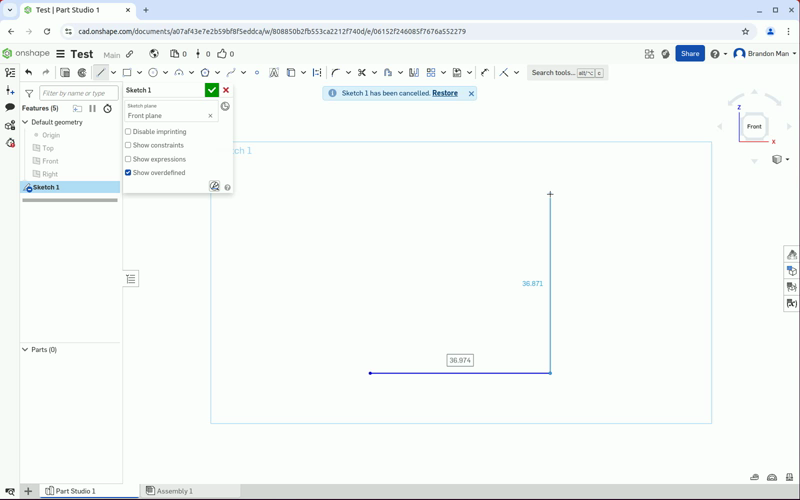
key_down(shift)
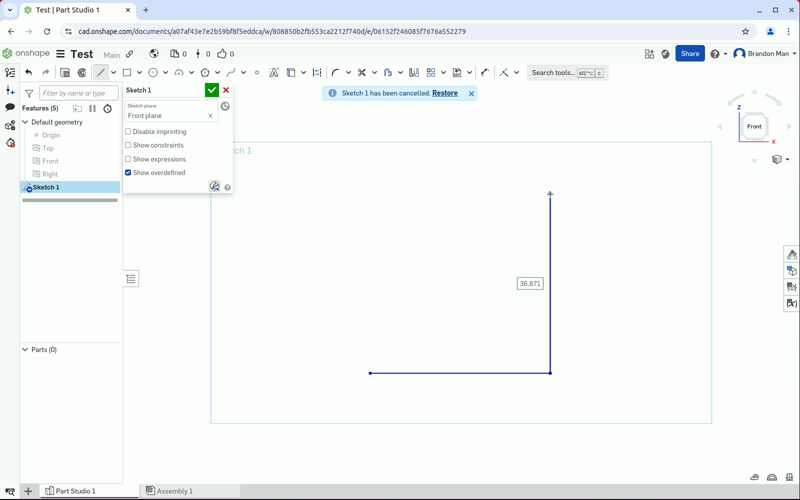
mouse_move(370, 193)
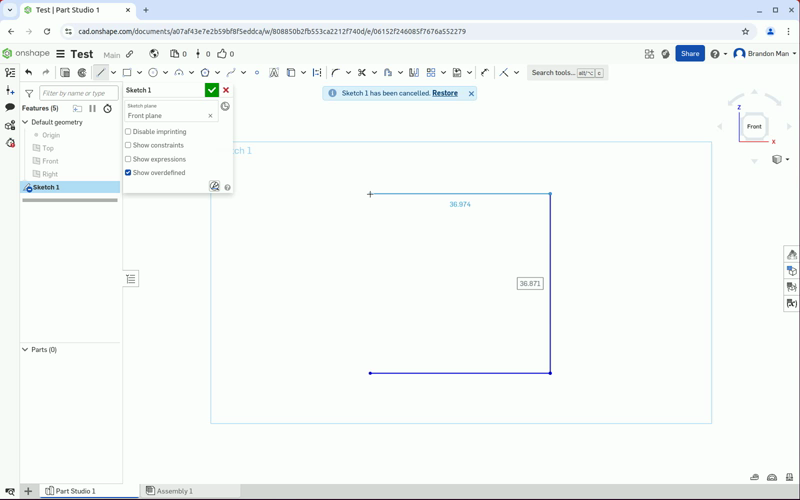
click(370, 193)
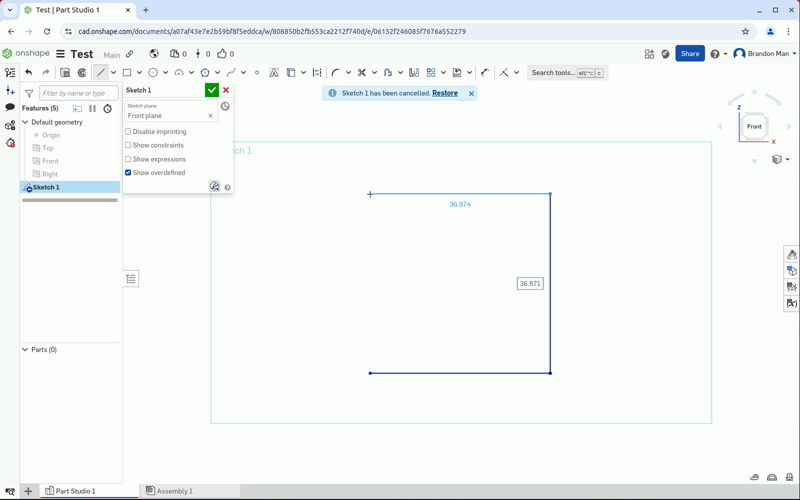
key_up(shift)
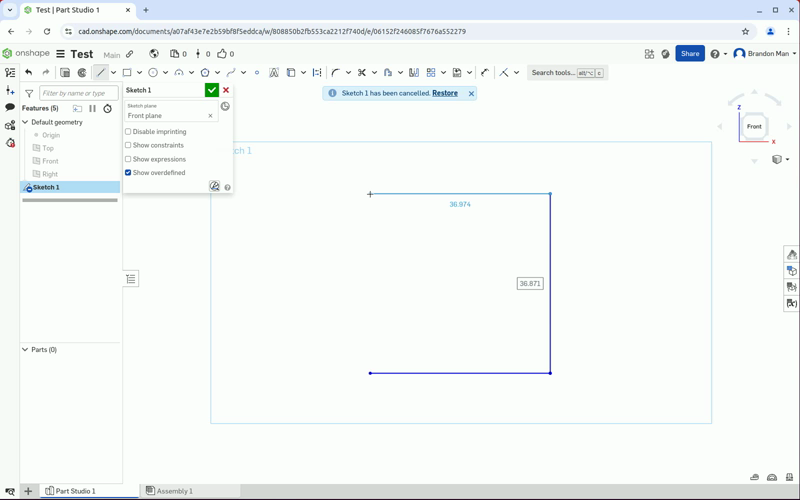
key_down(shift)
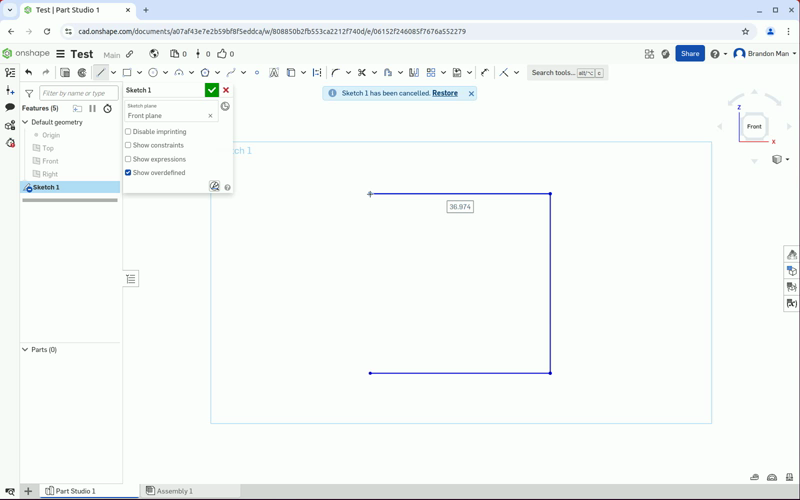
mouse_move(370, 373)
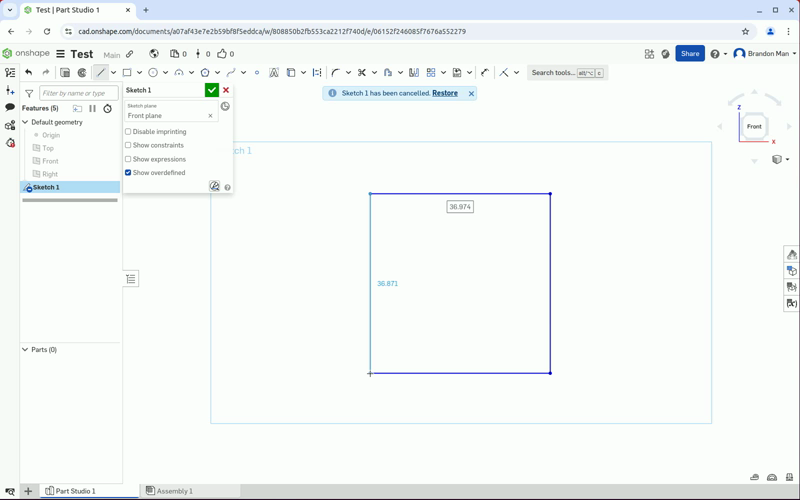
key_up(shift)
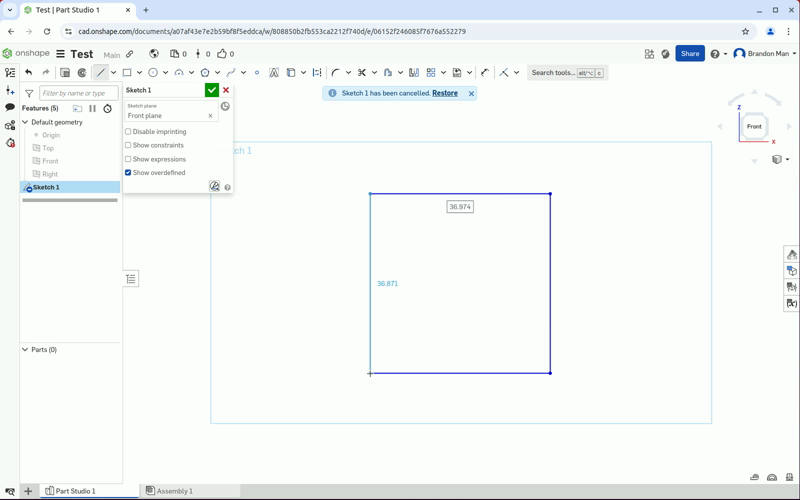
click(370, 373)
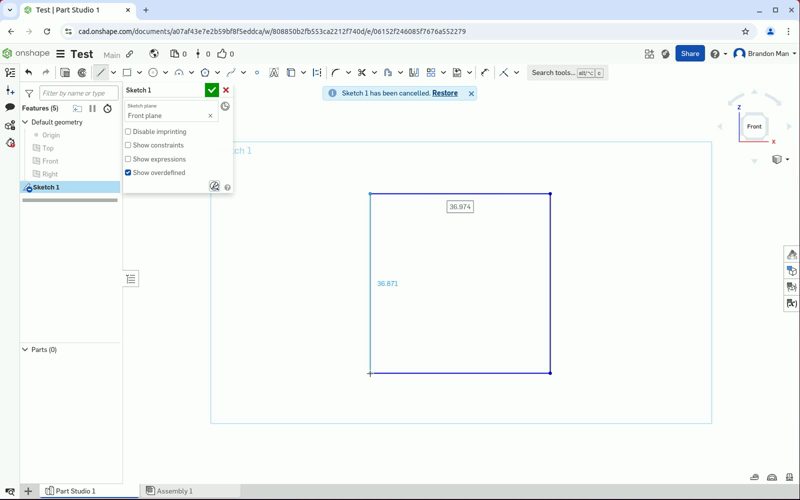
key(esc)
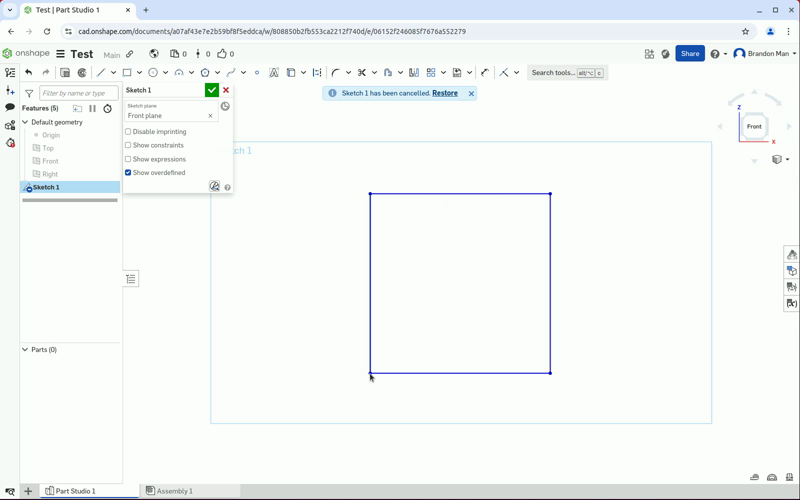
mouse_move(467, 218)
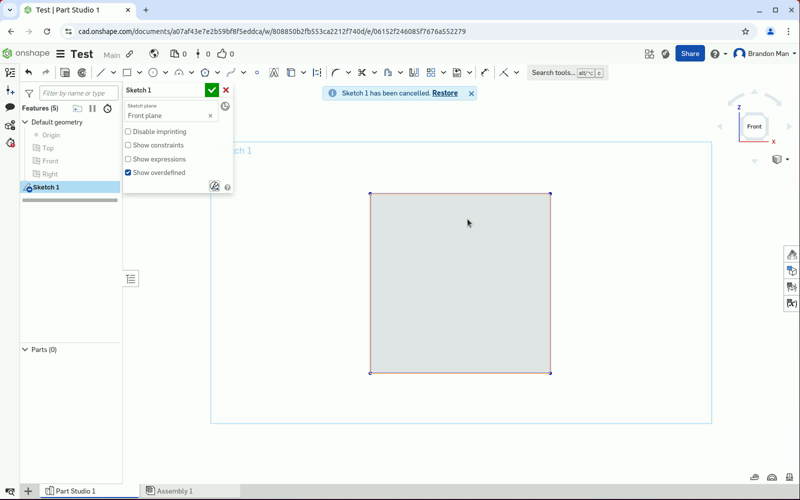
click(467, 218)
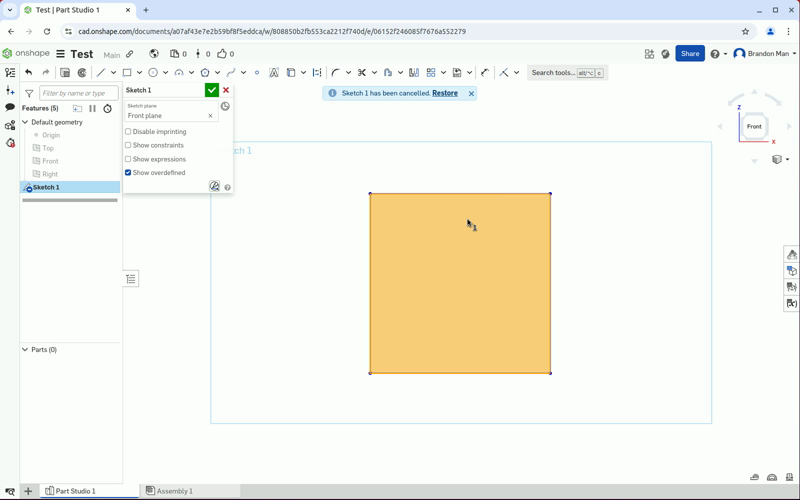
mouse_move(73, 352)
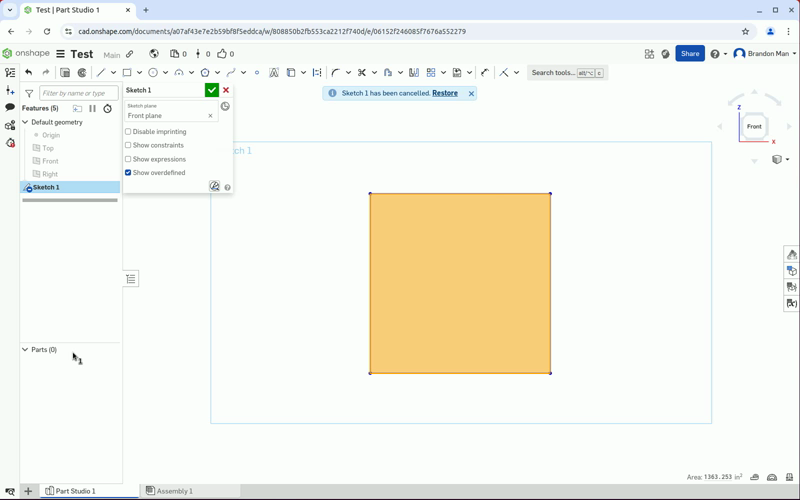
key(shift+y)
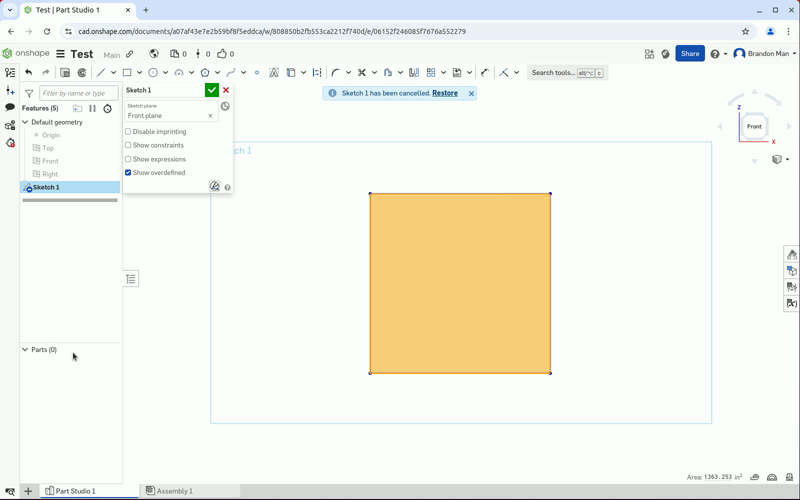
key(shift+e)
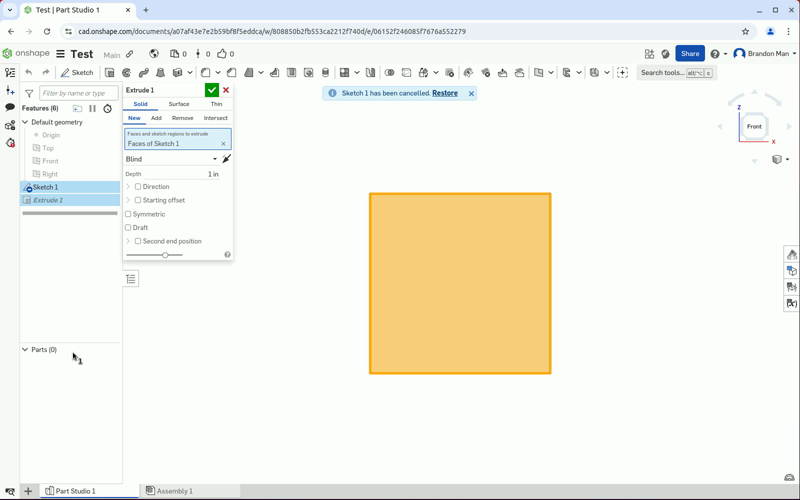
mouse_move(143, 106)
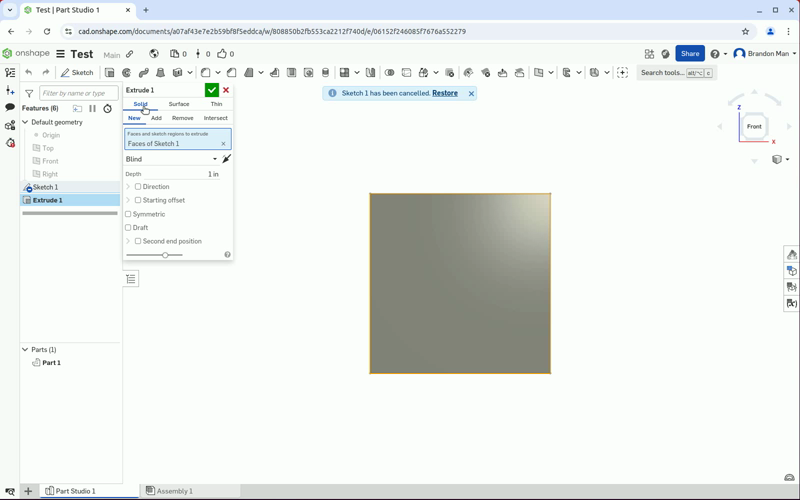
click(143, 106)
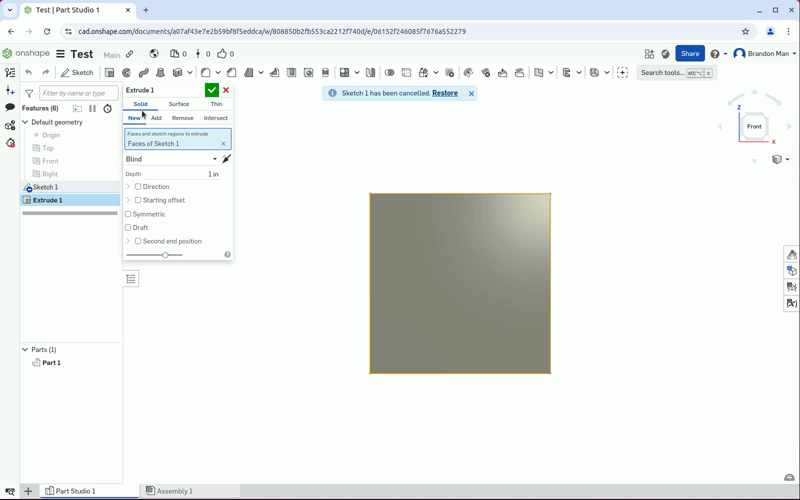
mouse_move(137, 120)
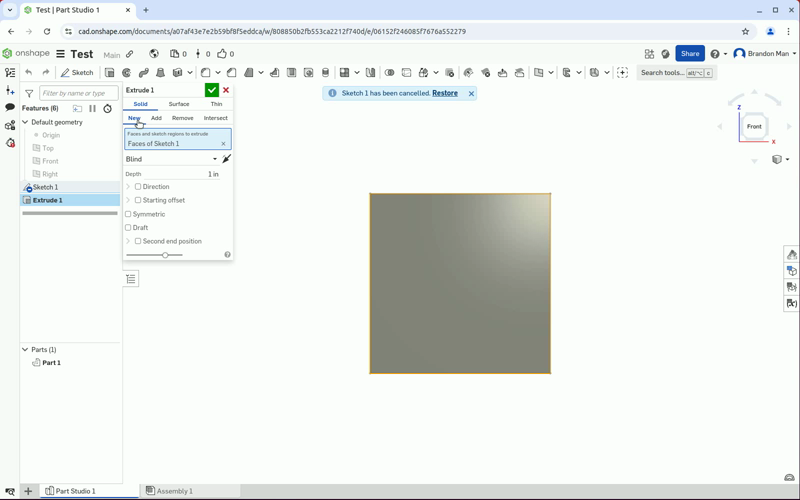
click(137, 120)
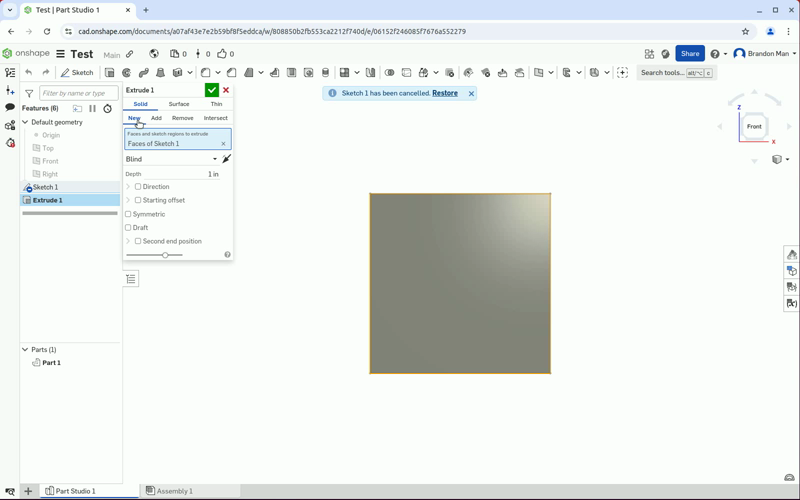
key(tab, 4)
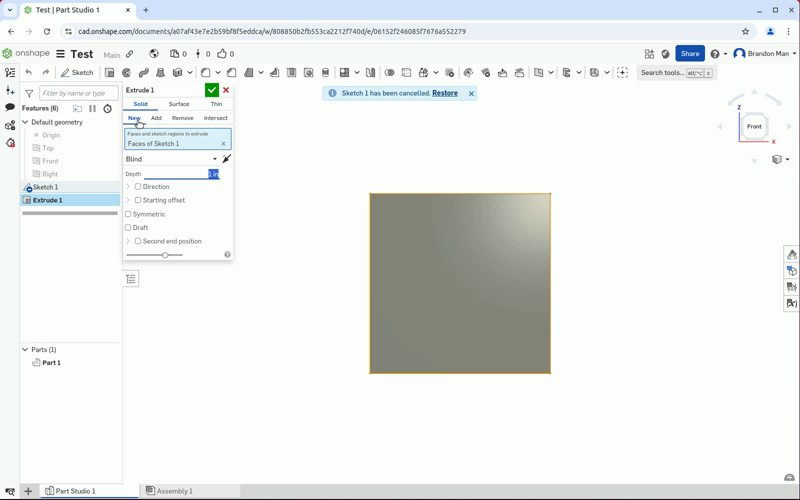
text(37.07)
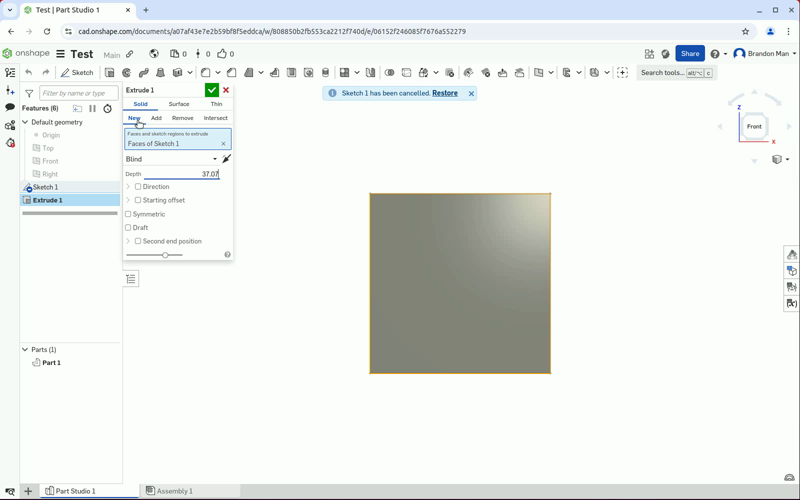
key(tab, 3)
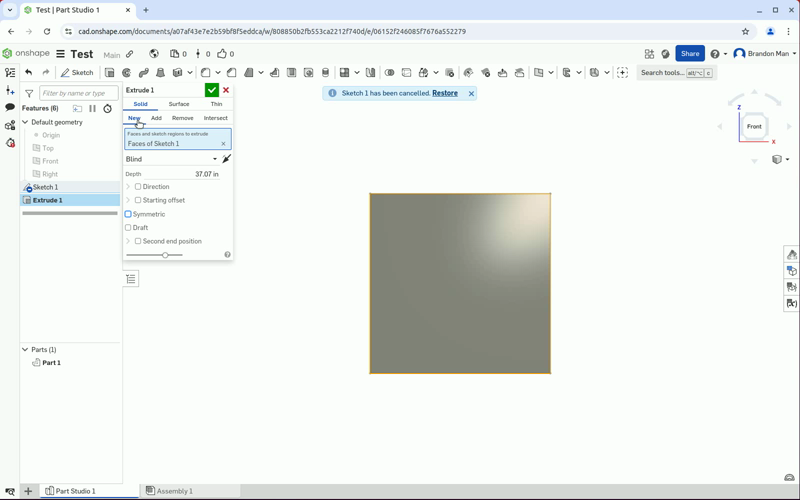
key(space)
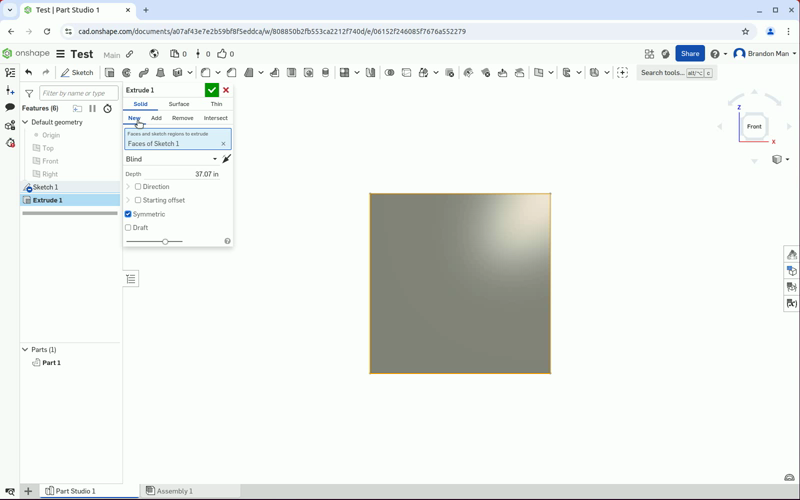
key(enter)
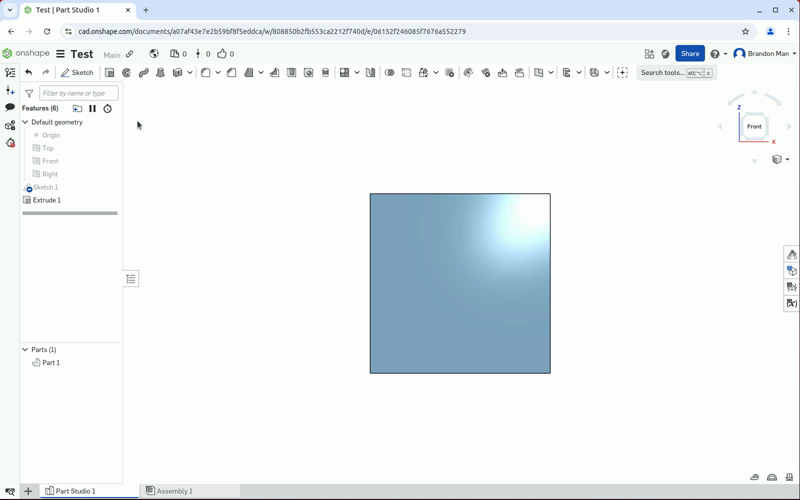
key(shift+h)
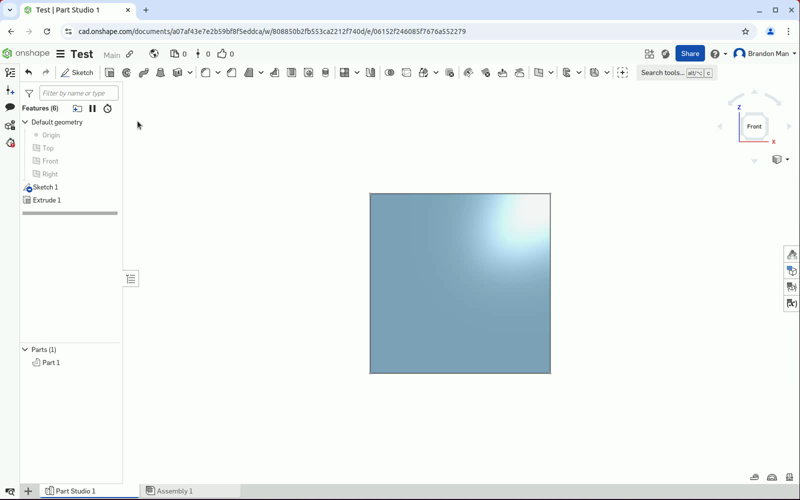
key(shift+h)
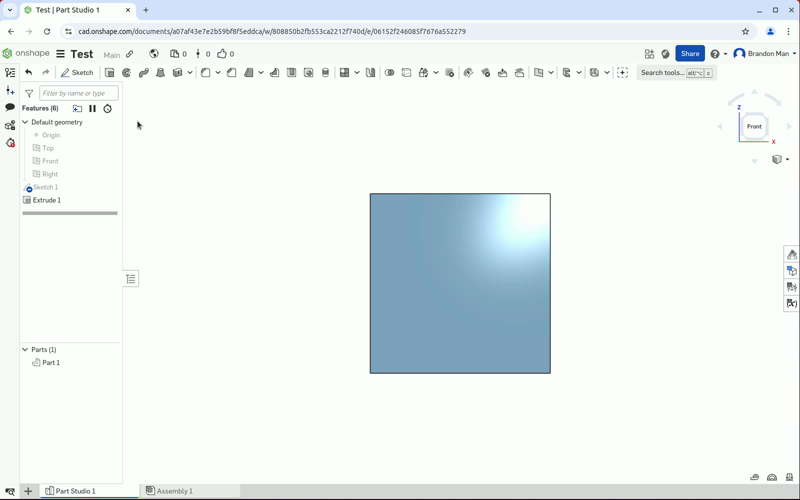
mouse_move(73, 189)
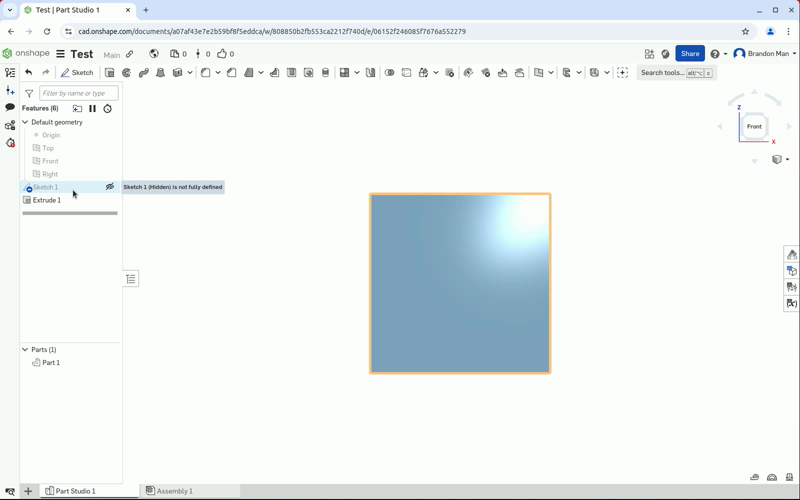
click(73, 189)
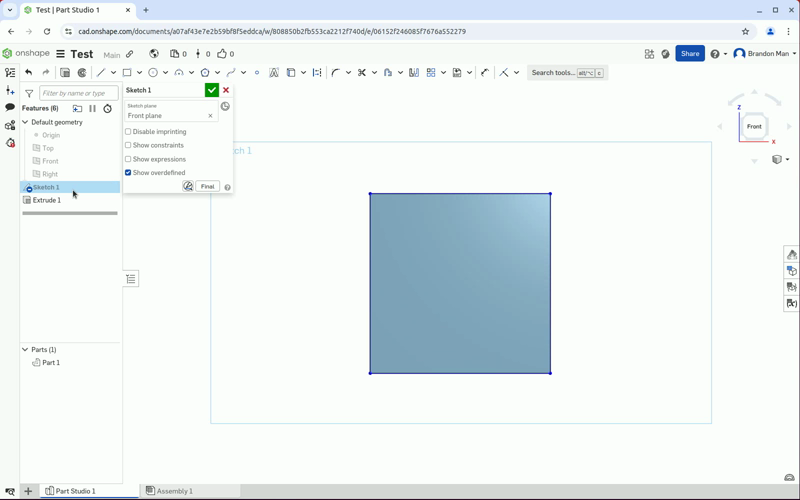
mouse_move(229, 92)
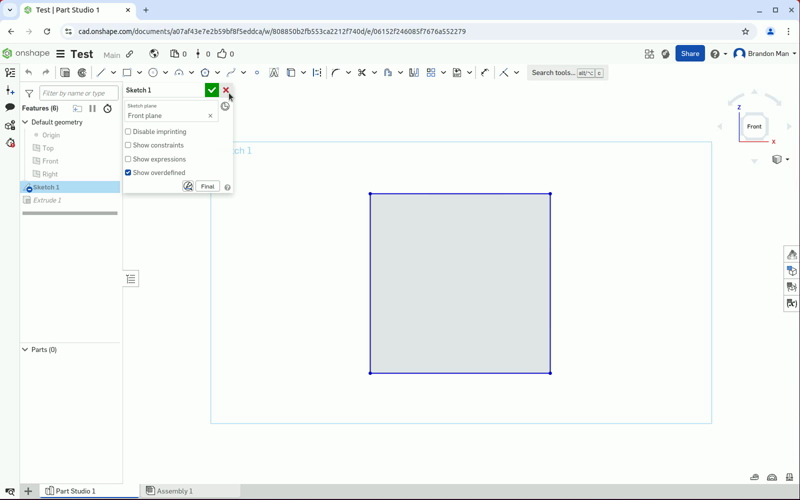
click(229, 92)
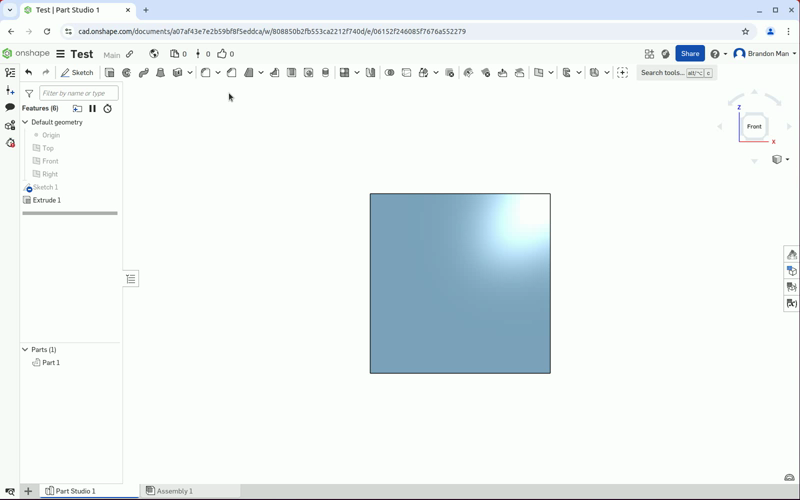
mouse_move(73, 352)
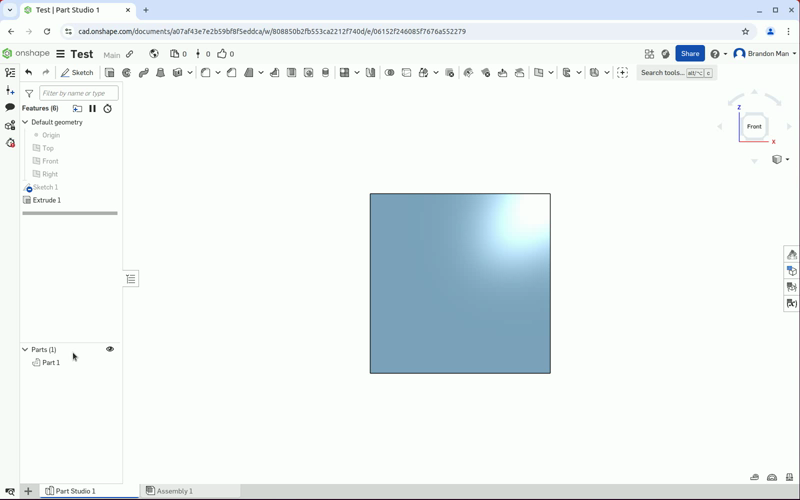
key(y)
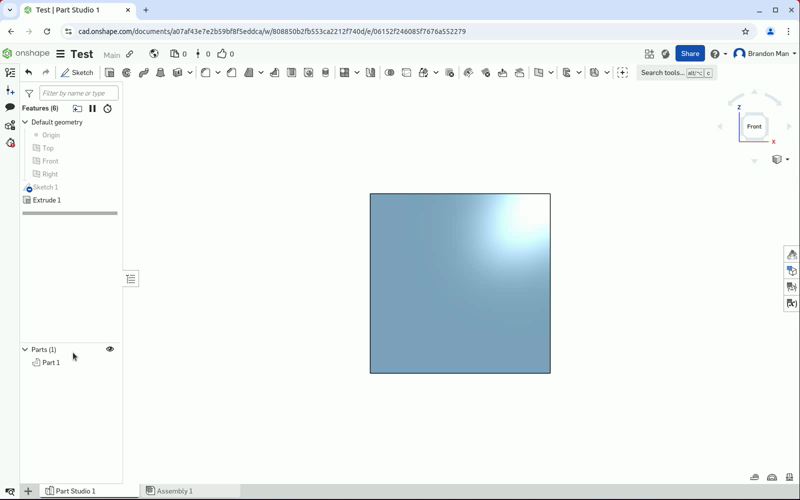
key(shift+p)
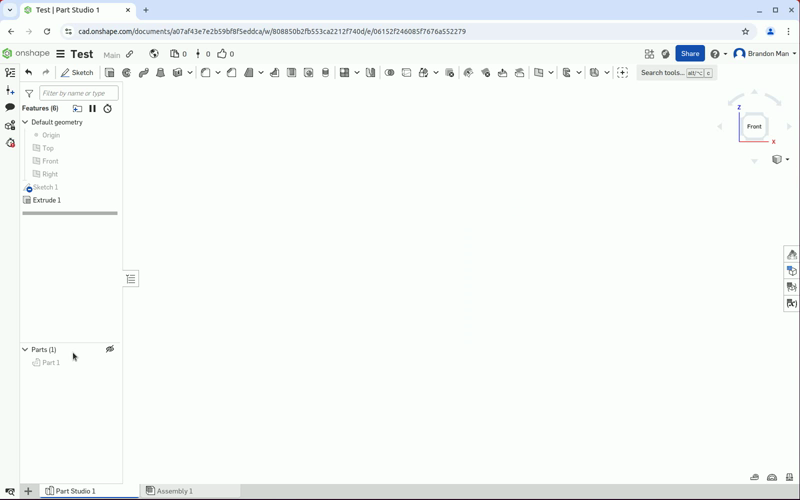
key(space)
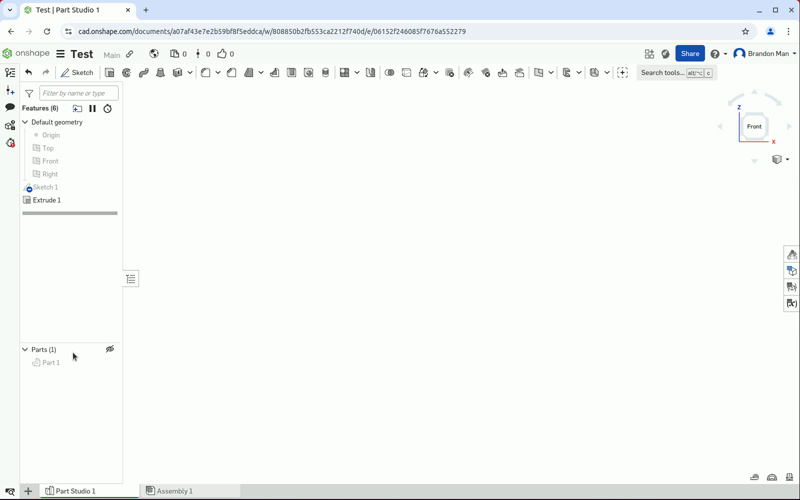
key_down(shift)
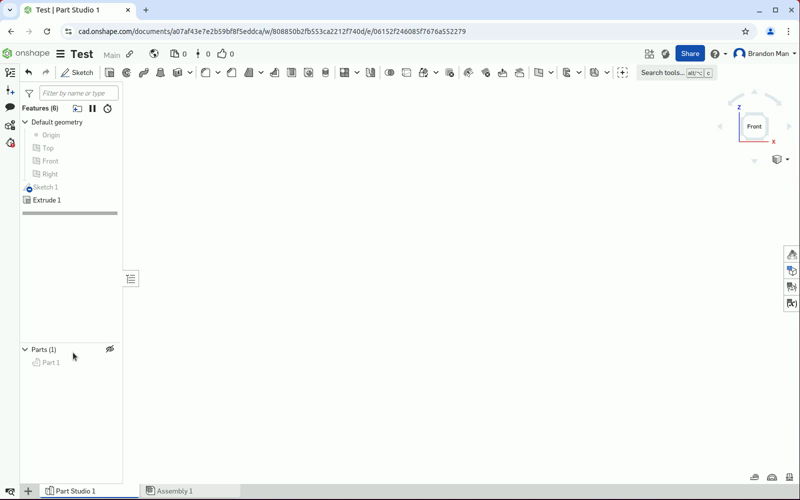
key(down)
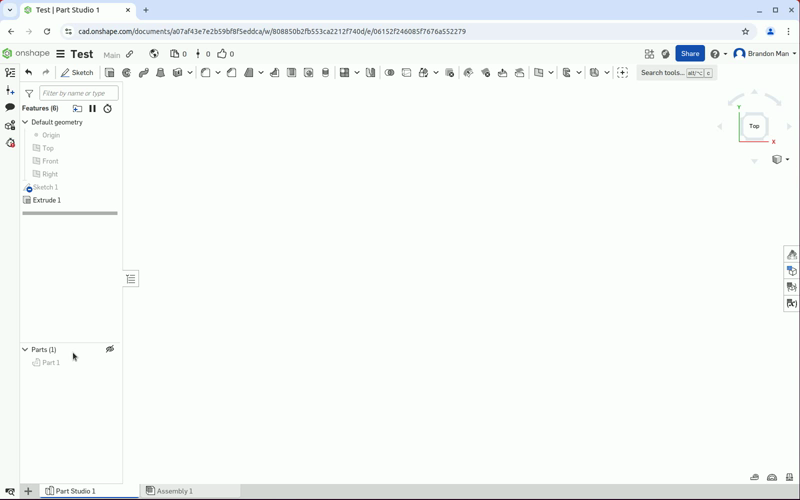
key_up(shift)
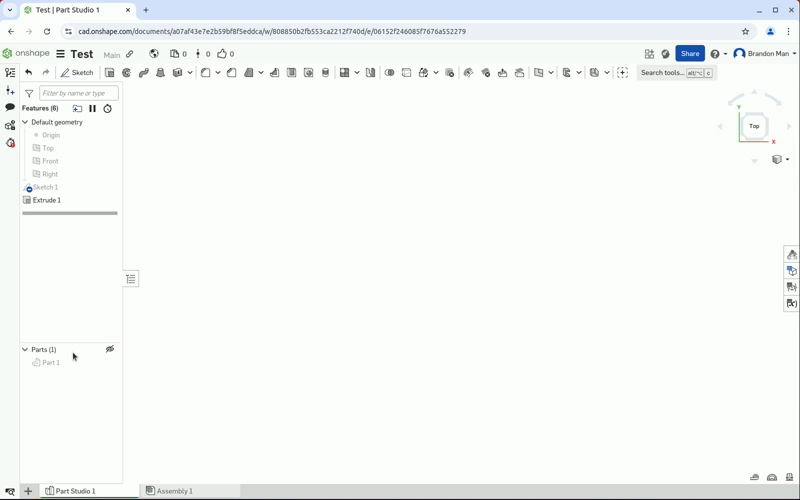
mouse_move(73, 352)
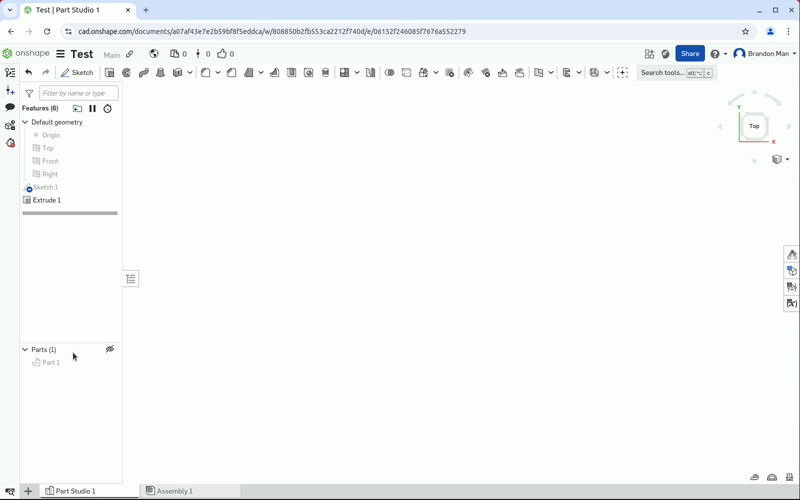
key(shift+y)
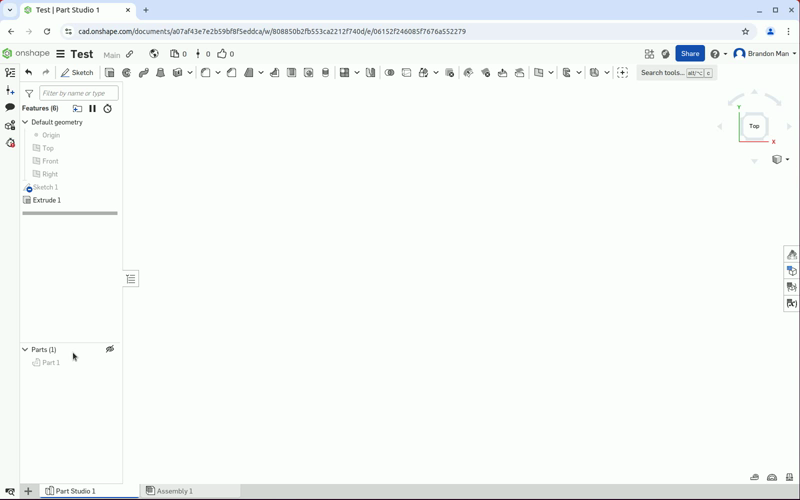
key(shift+s)
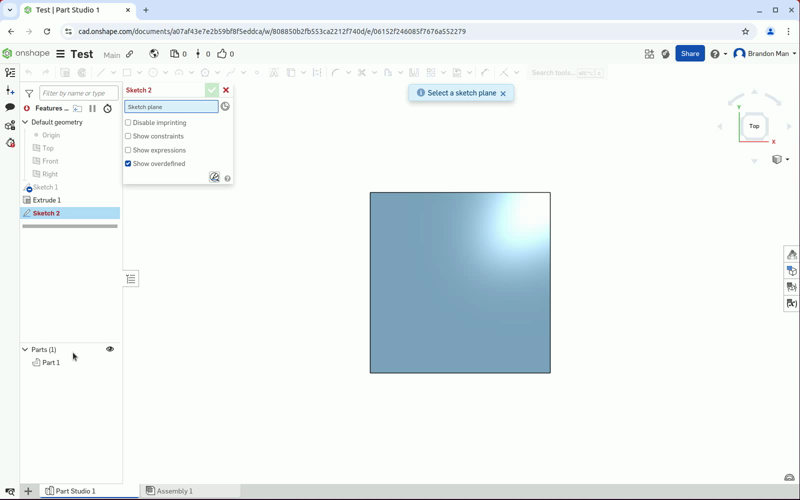
mouse_move(73, 150)
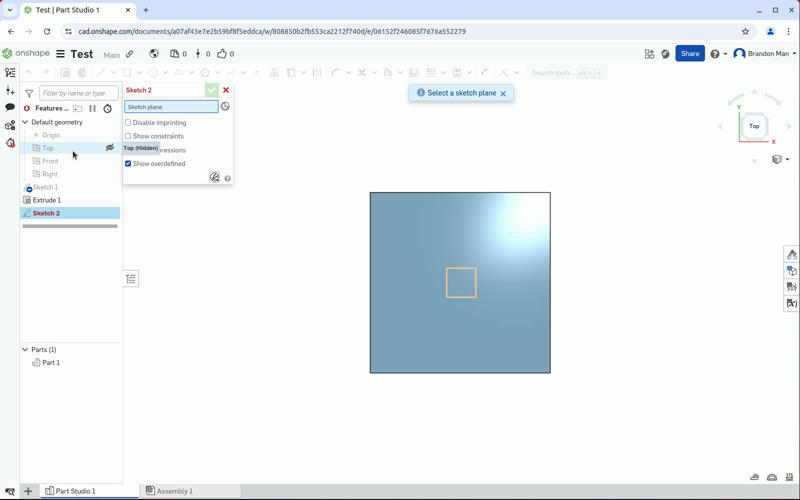
click(73, 150)
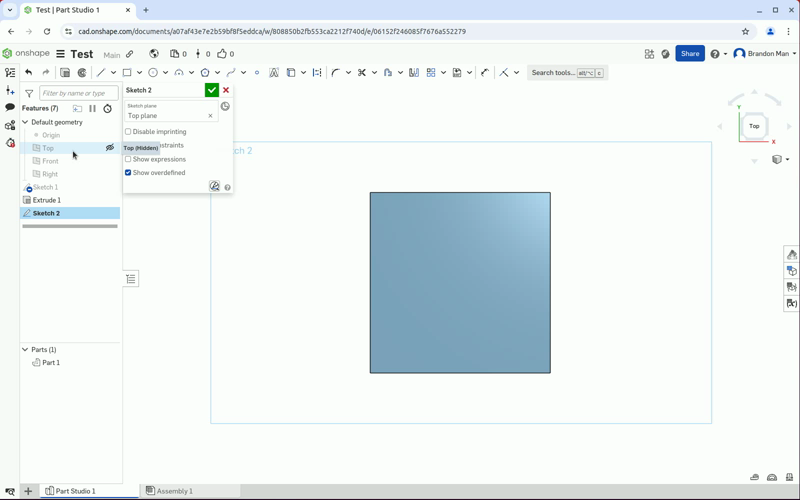
mouse_move(73, 352)
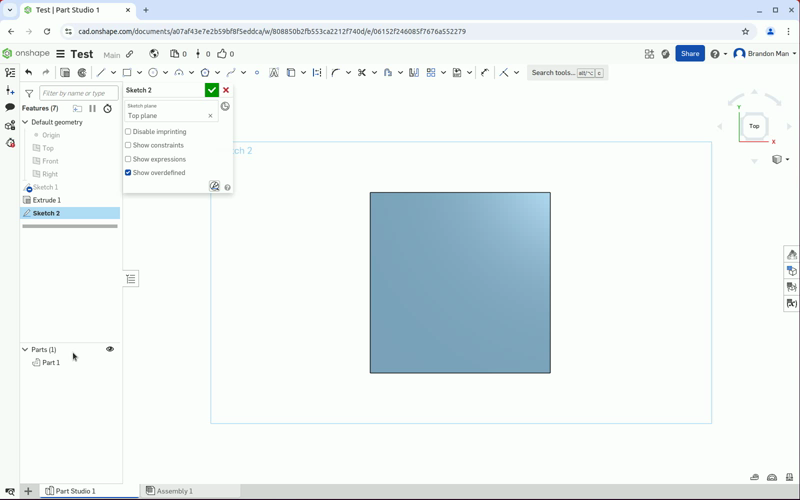
key(y)
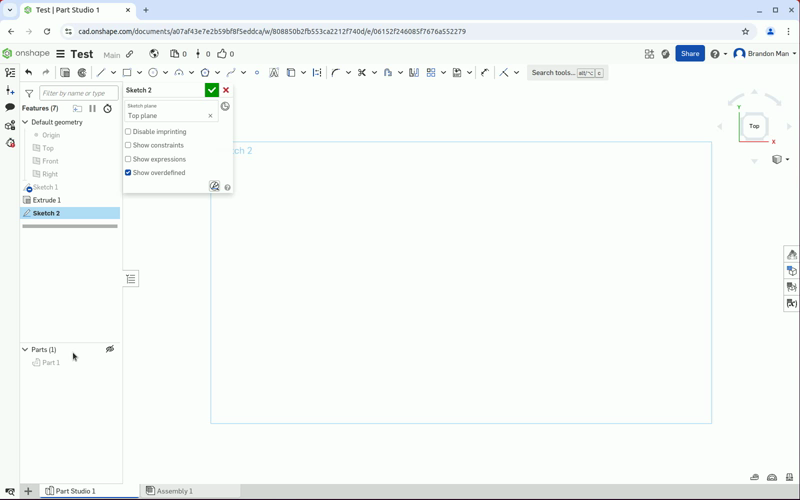
key(c)
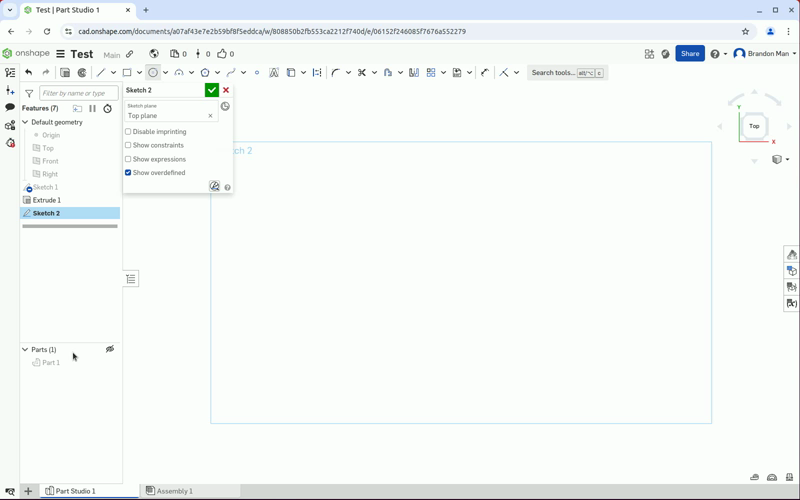
key_down(shift)
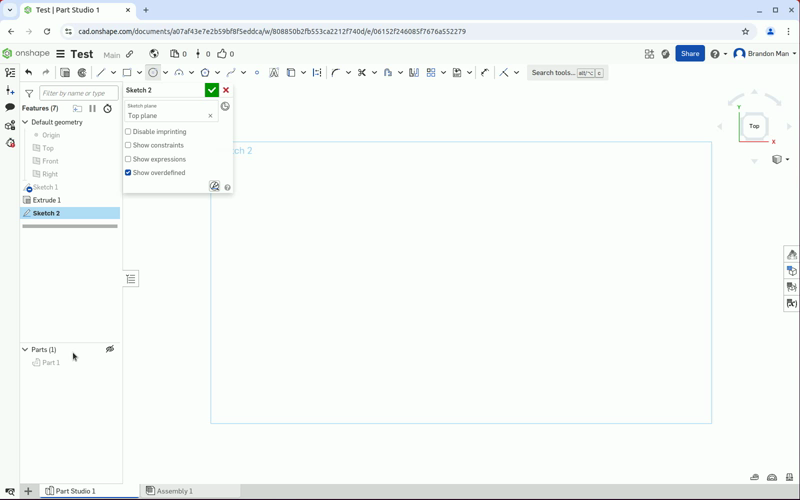
mouse_move(460, 282)
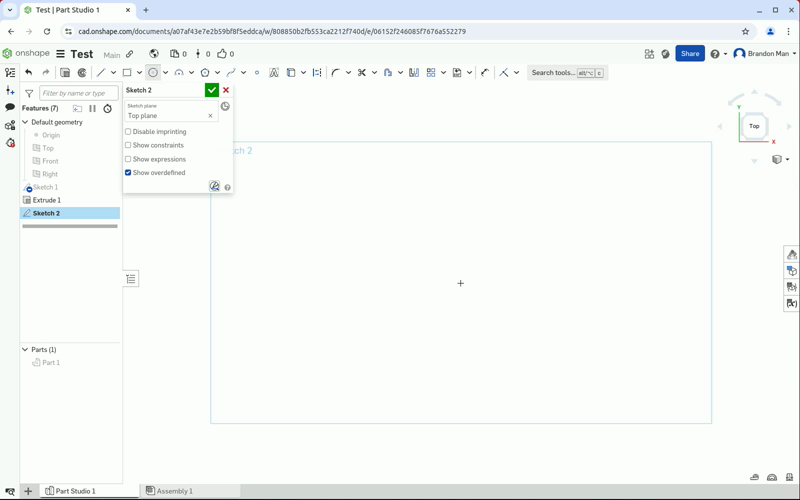
click(460, 282)
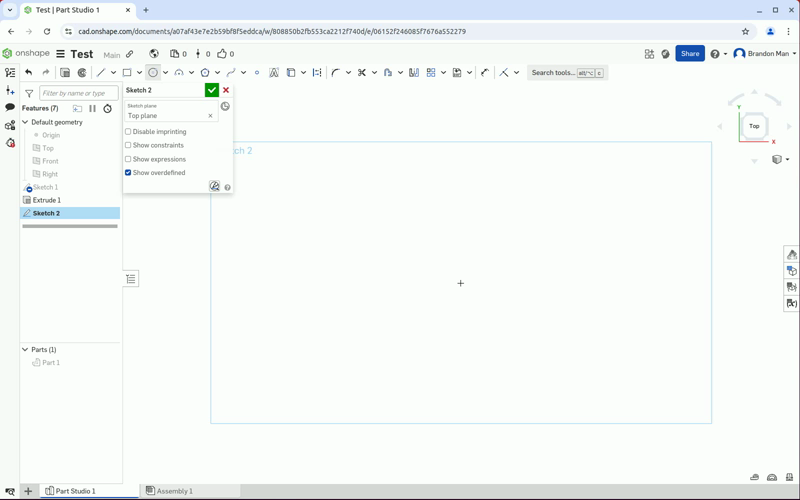
key_up(shift)
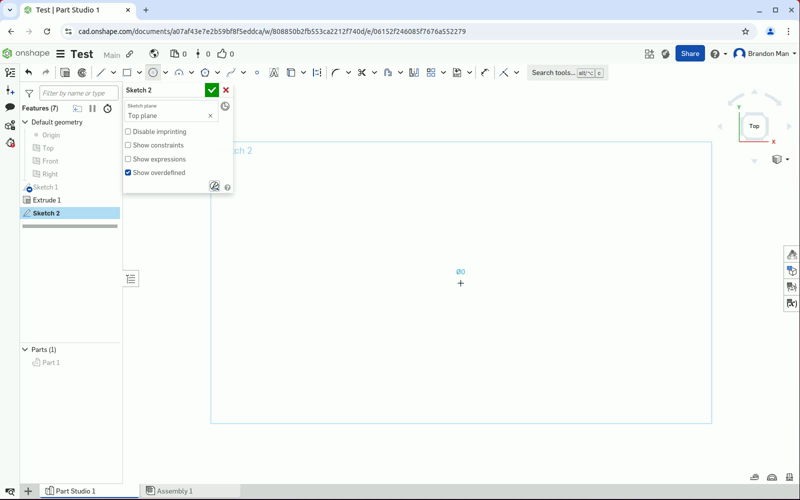
mouse_move(528, 282)
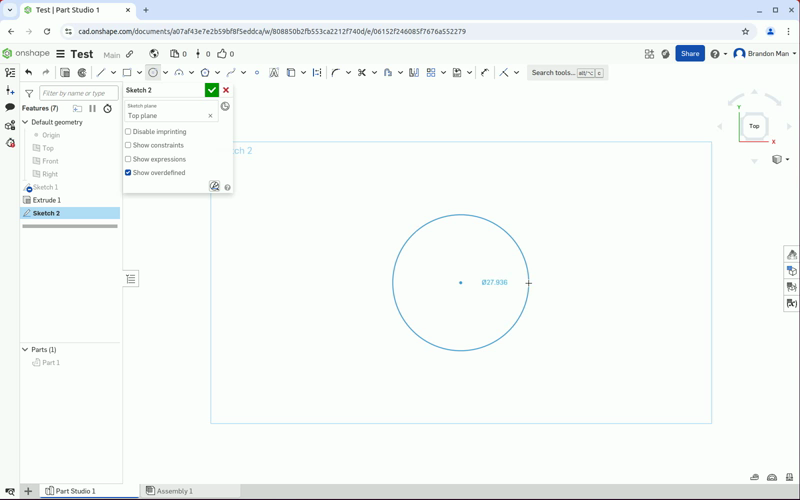
click(528, 282)
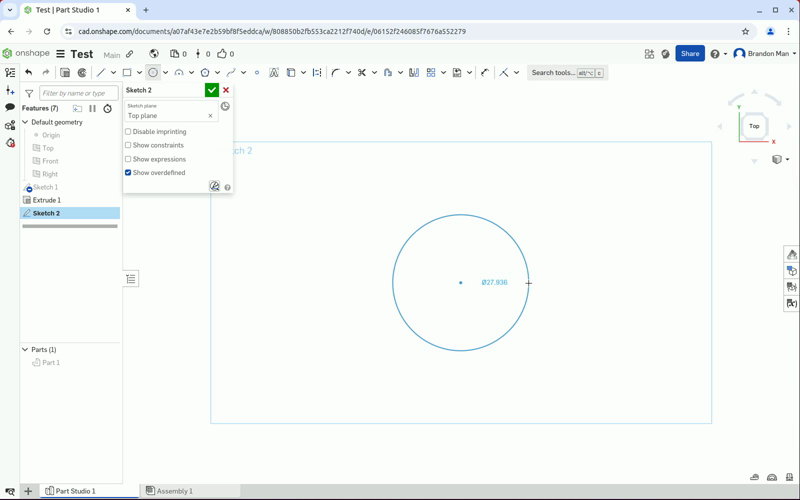
key(esc)
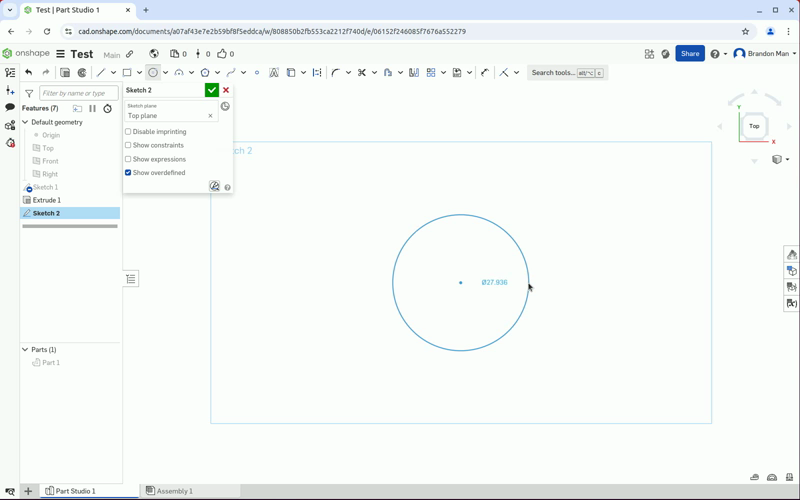
mouse_move(487, 263)
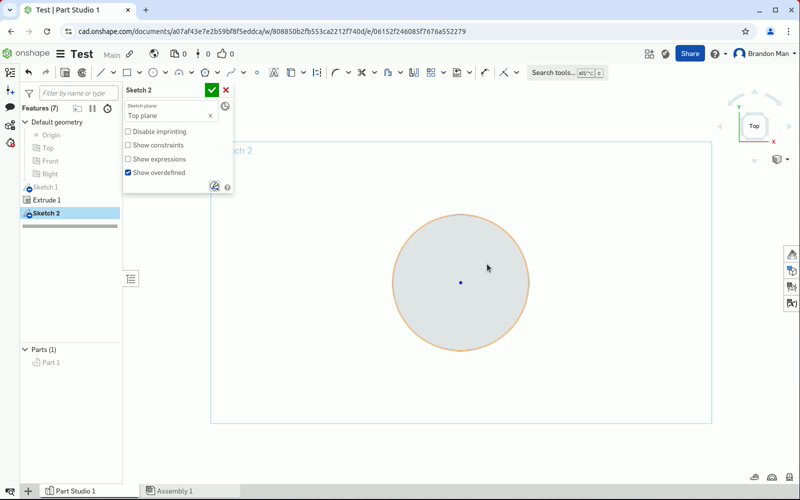
click(487, 263)
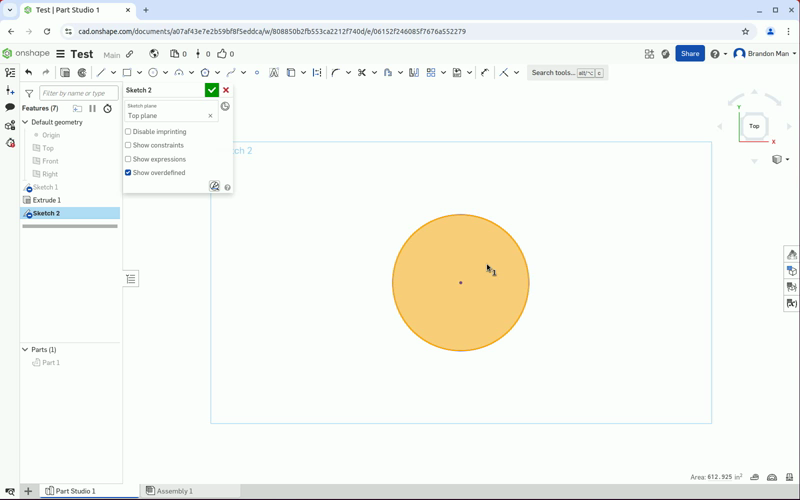
mouse_move(73, 352)
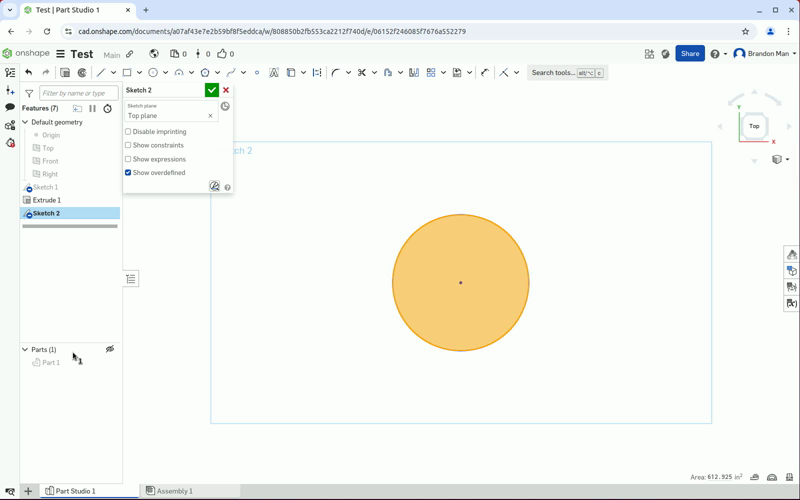
key(shift+y)
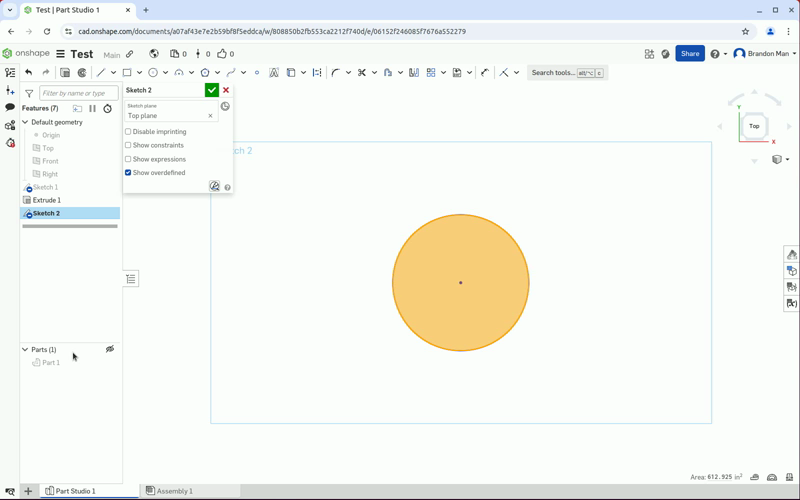
key(shift+e)
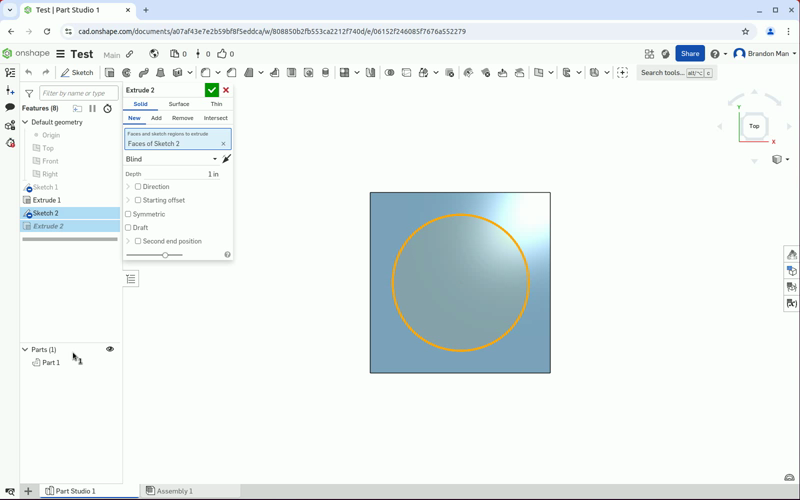
mouse_move(143, 106)
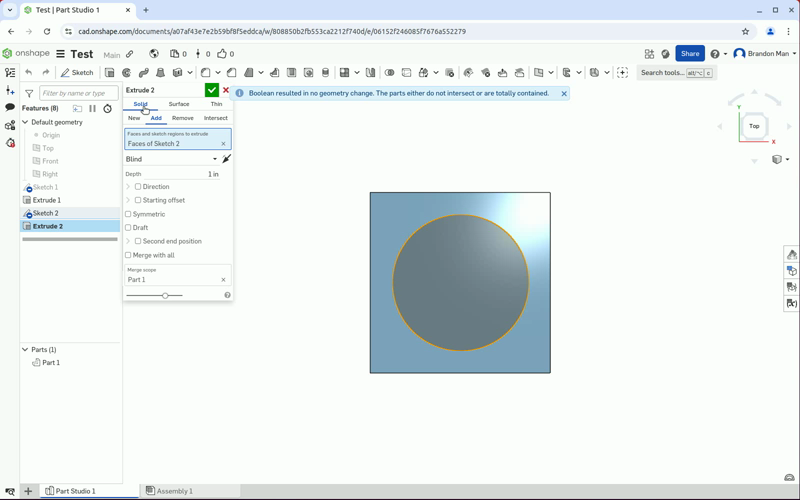
click(143, 106)
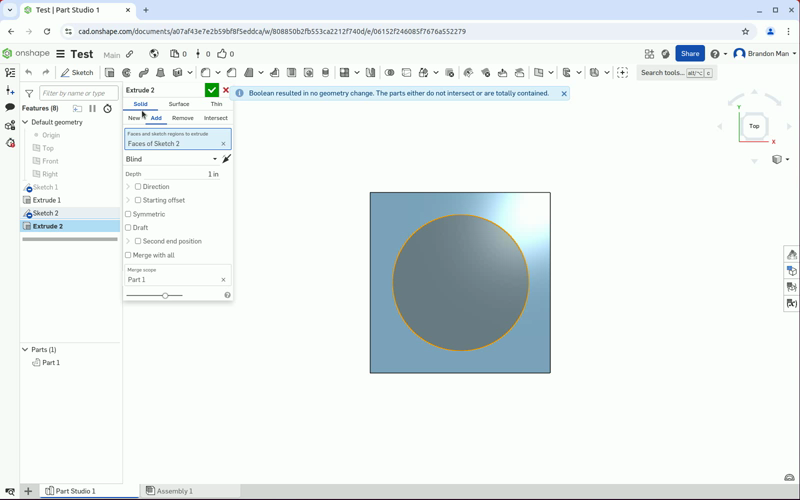
mouse_move(137, 120)
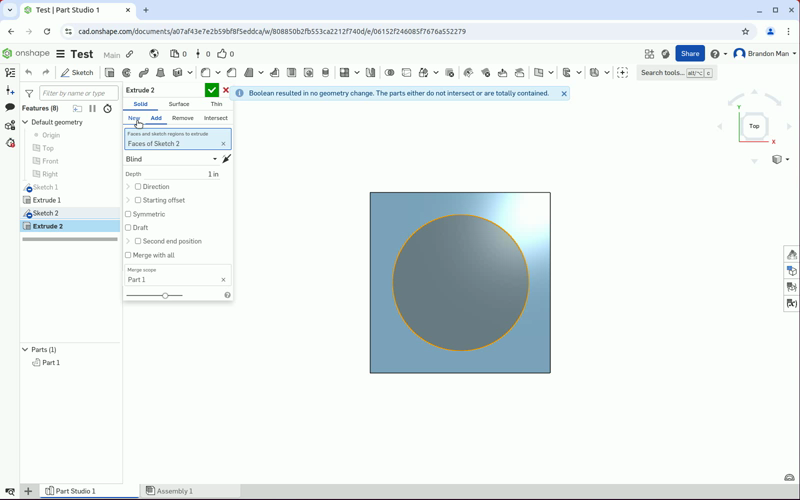
click(137, 120)
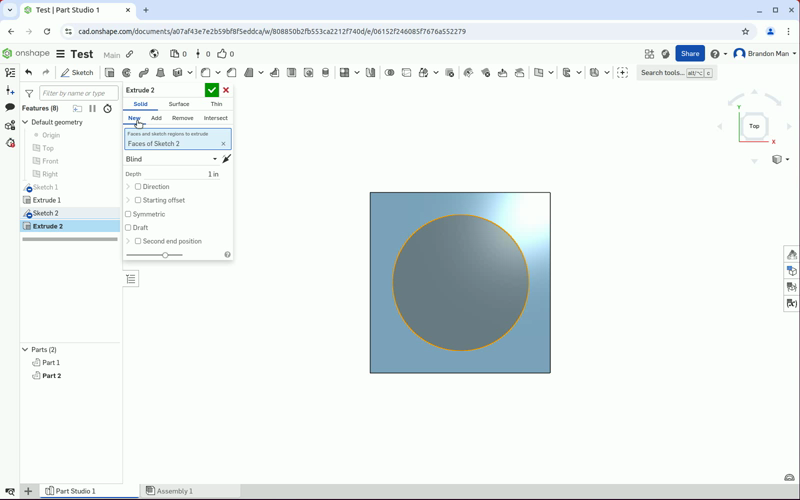
key(tab, 4)
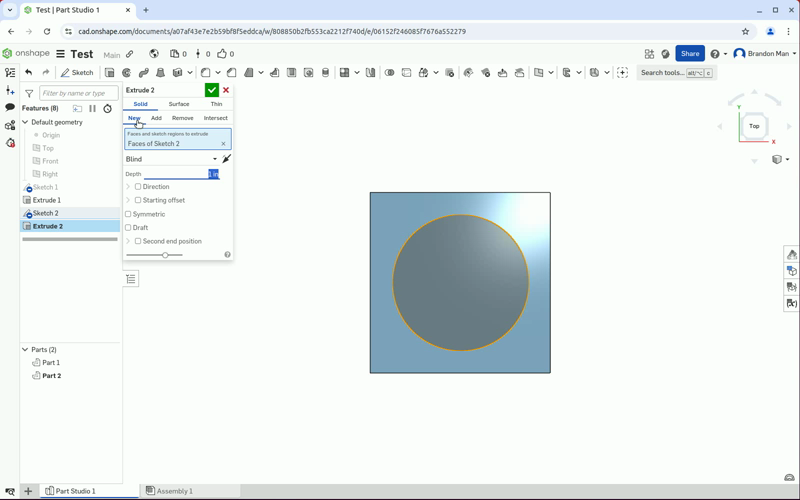
text(23.108)
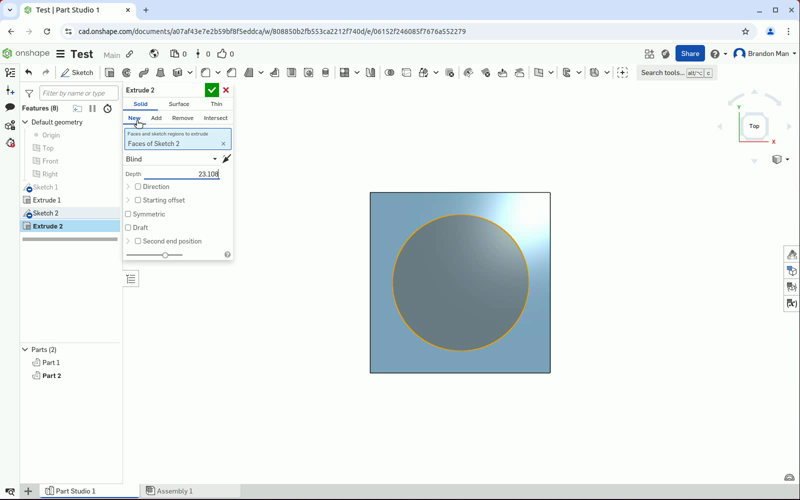
key(enter)
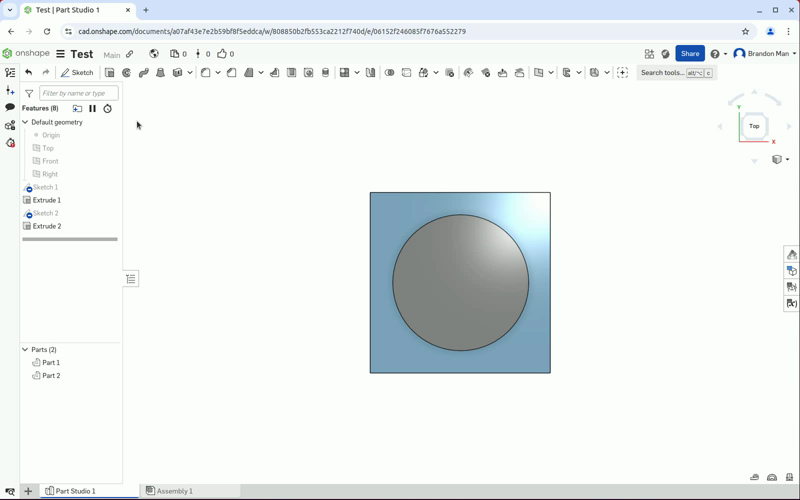
key(shift+h)
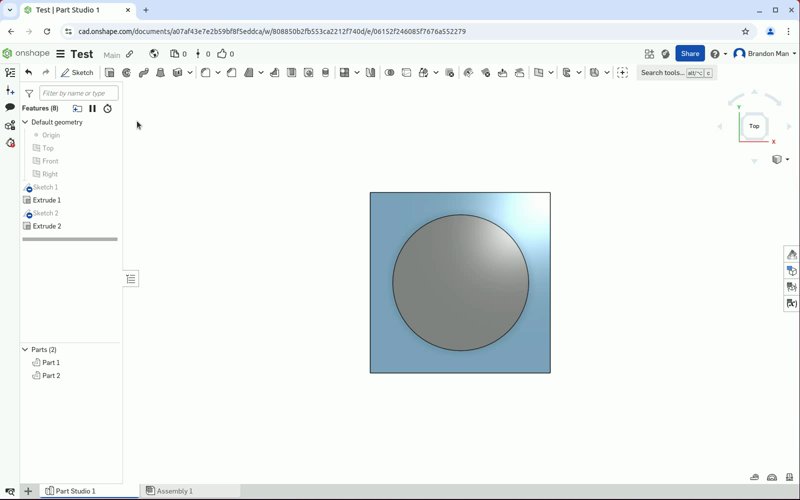
key(shift+h)
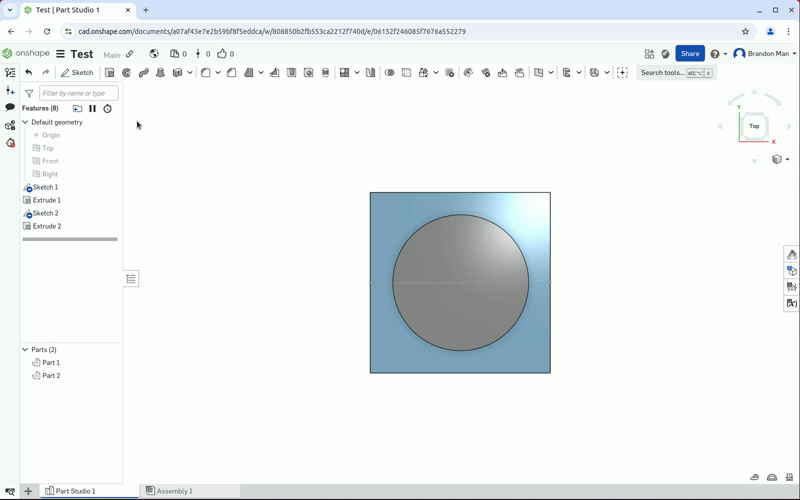
key(shift+7)
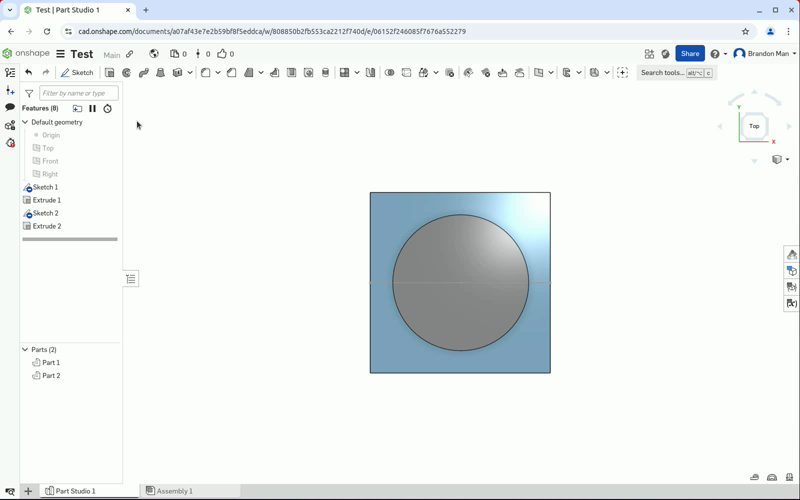
key(up, 3)
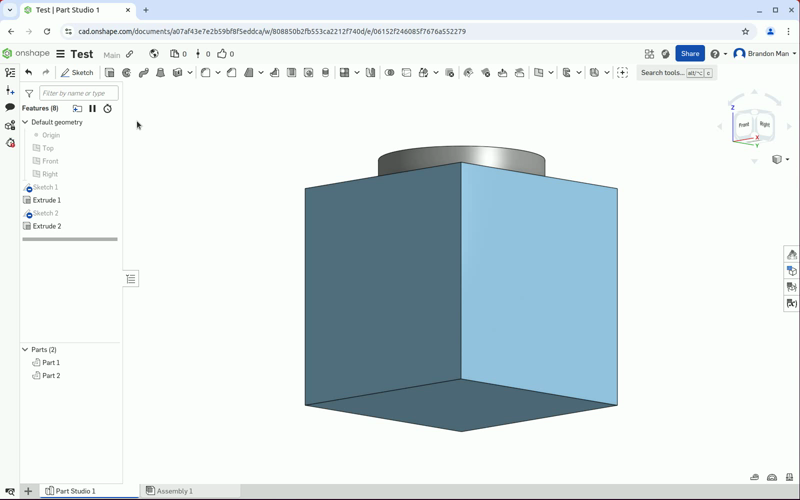
key(left, 3)
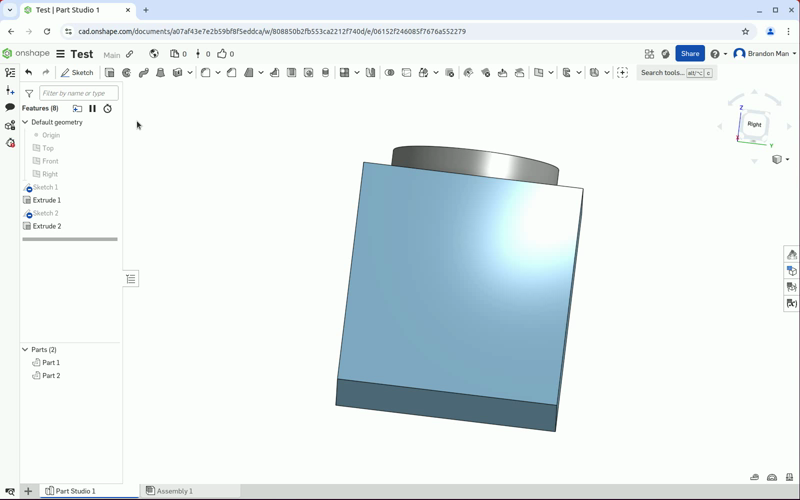
key(right, 3)
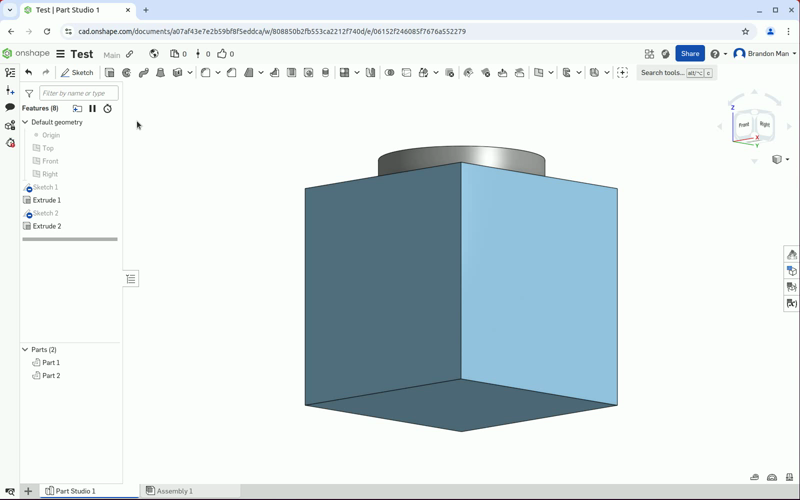
key(down, 3)
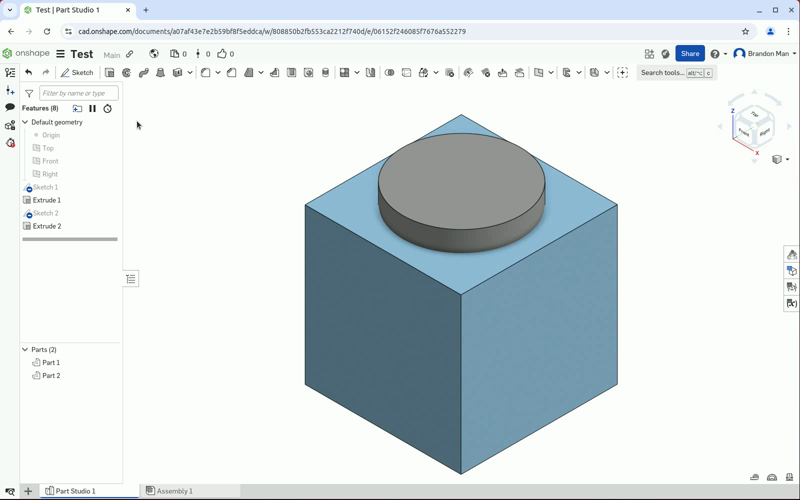
mouse_move(73, 189)
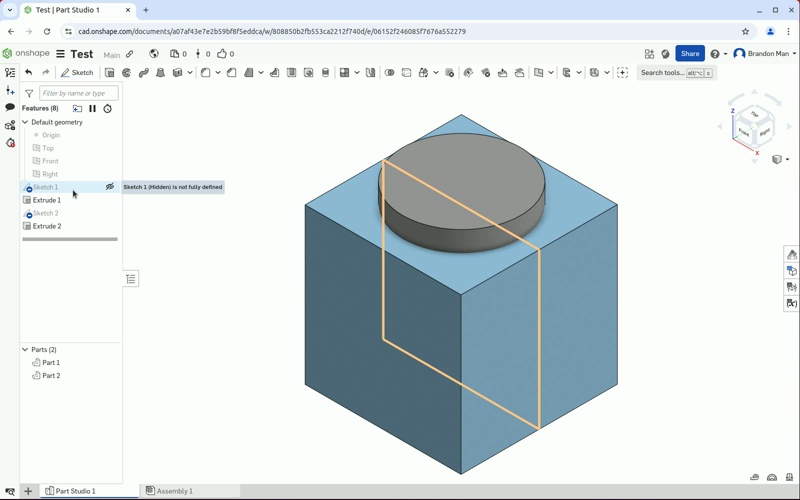
click(73, 189)